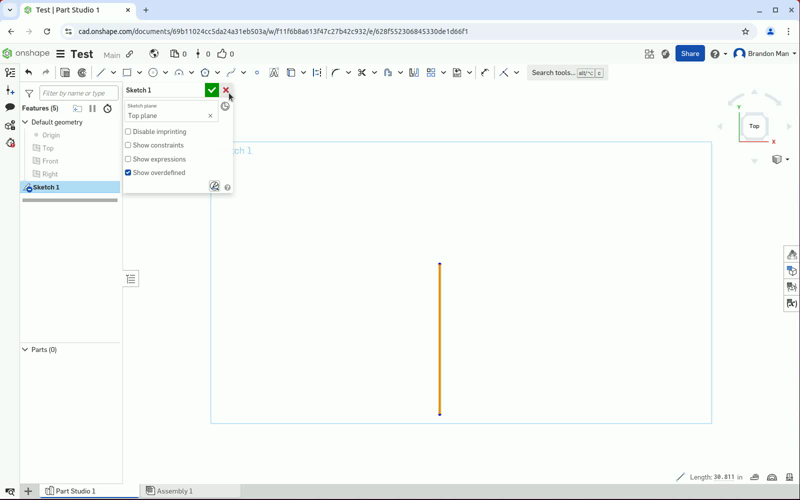
key(shift+h)
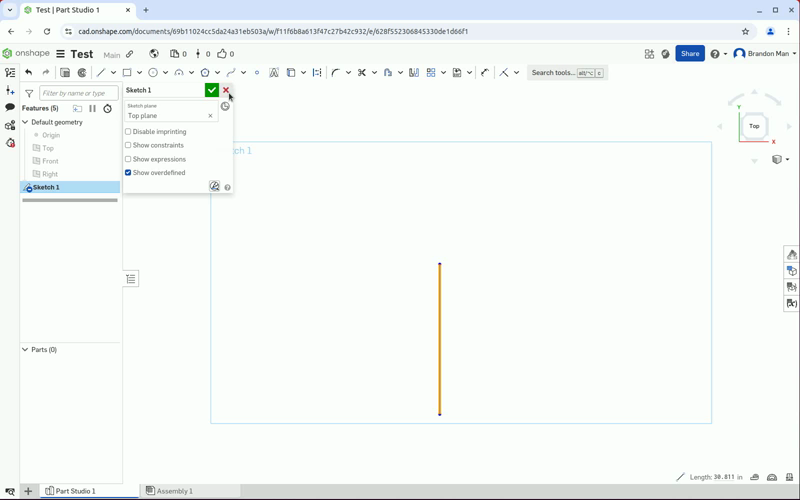
key(shift+s)
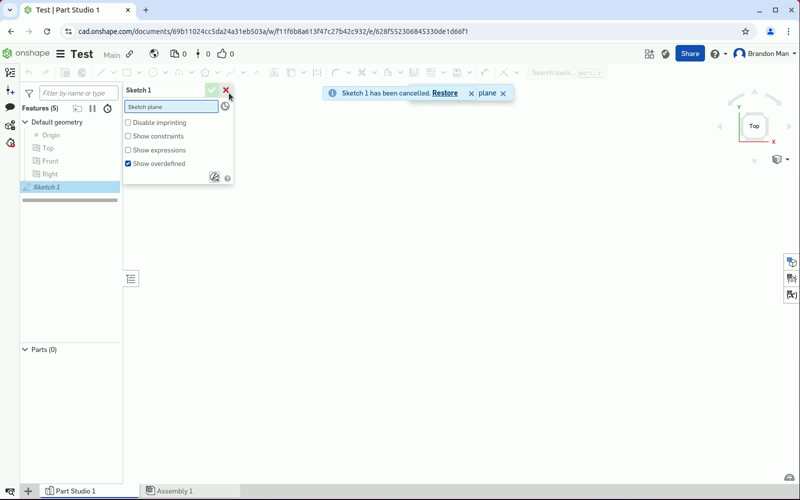
mouse_move(73, 150)
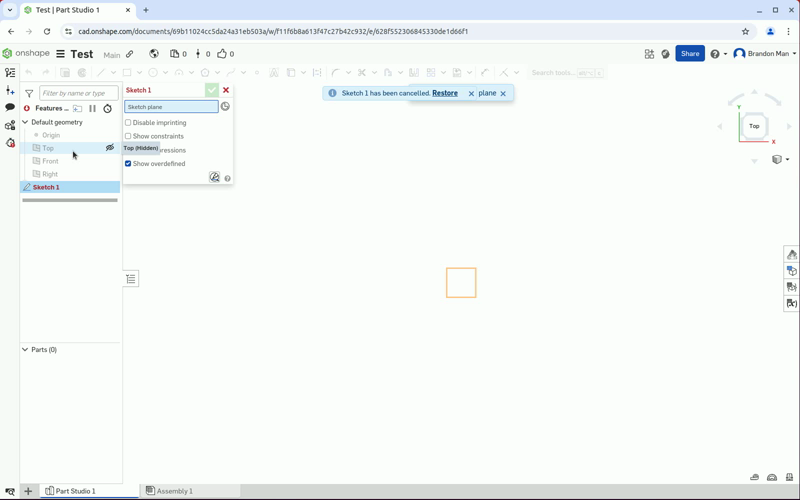
click(73, 150)
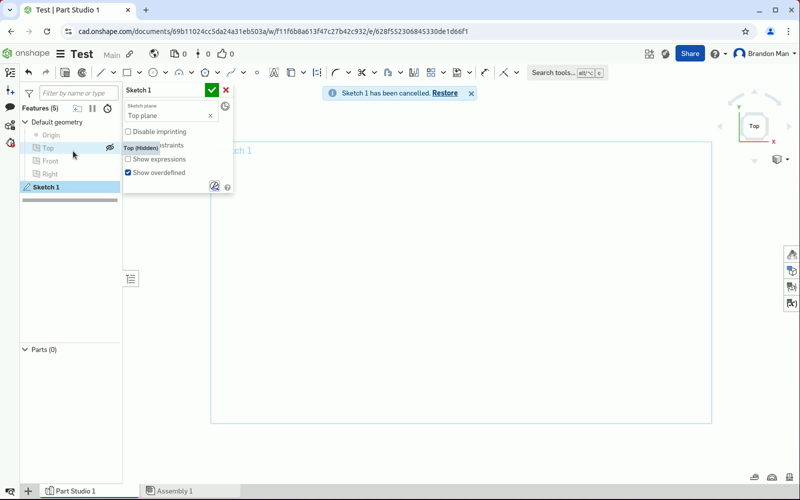
mouse_move(73, 352)
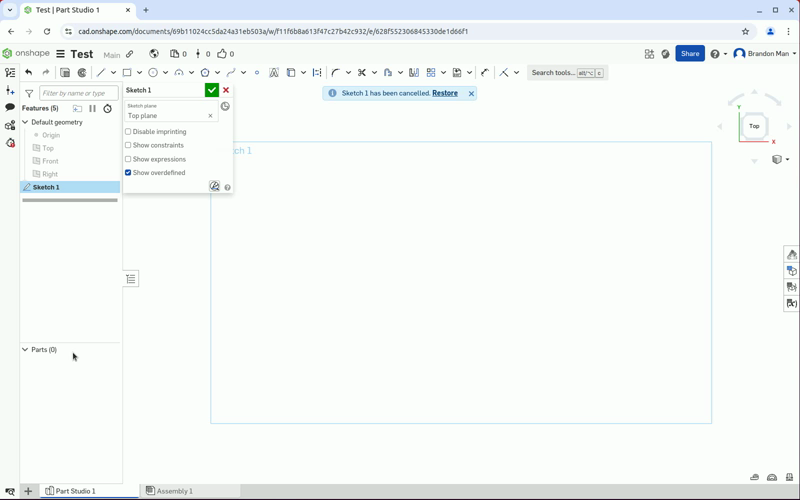
key(y)
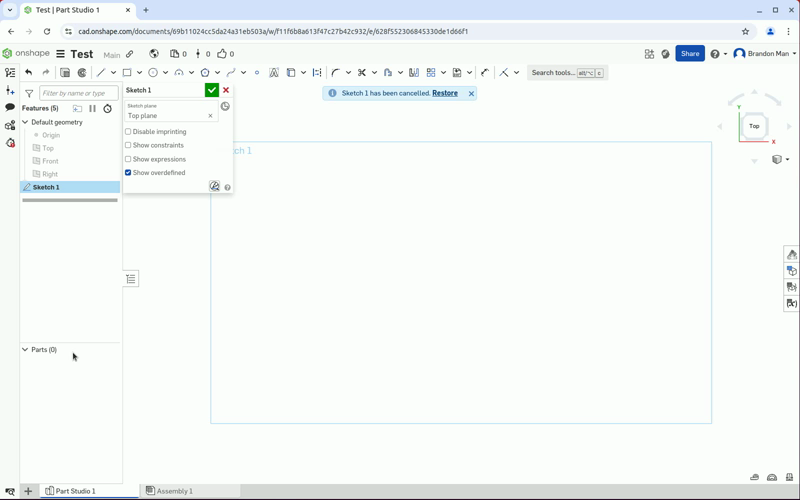
key(l)
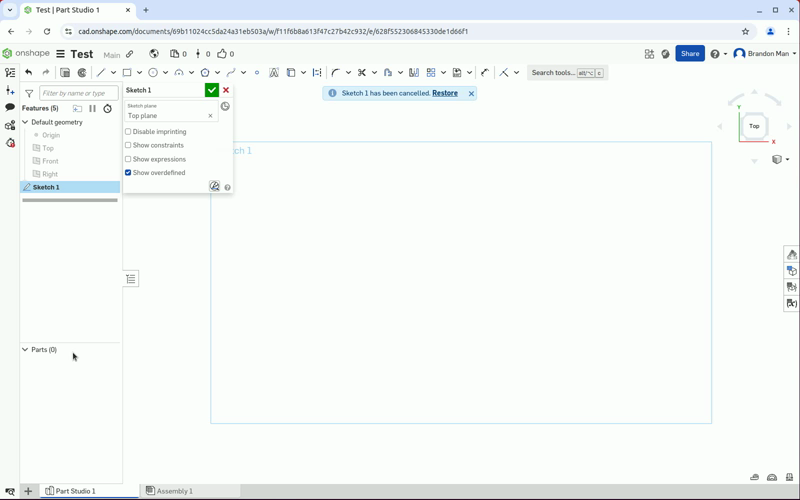
key_down(shift)
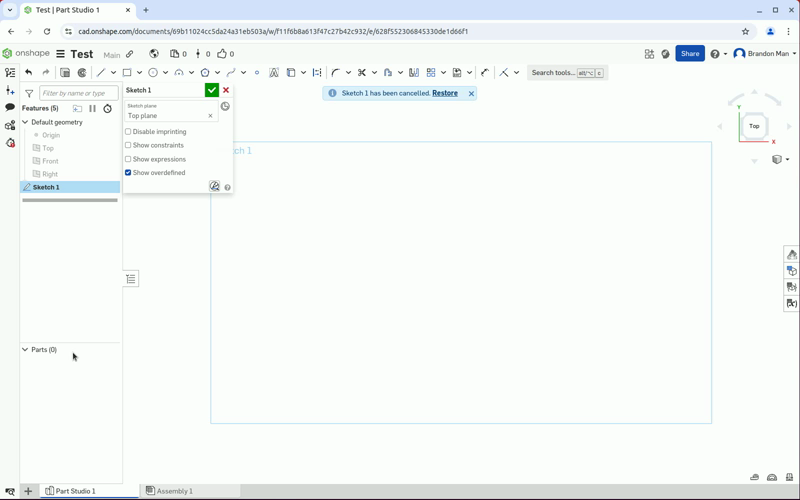
mouse_move(385, 307)
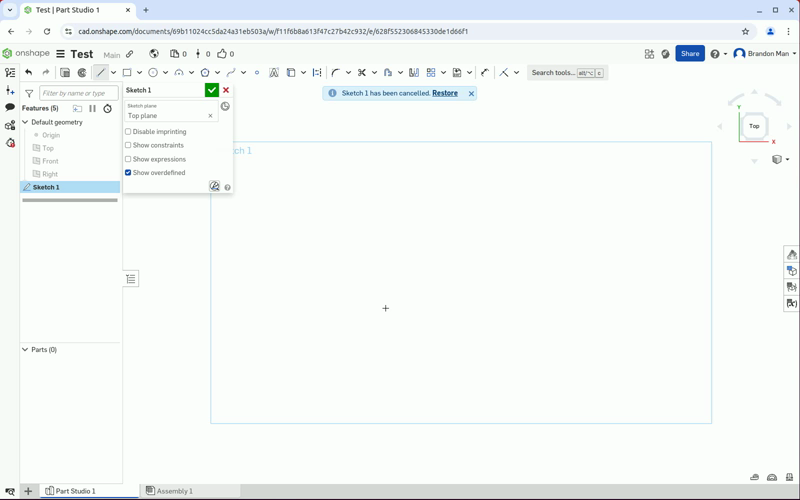
click(385, 307)
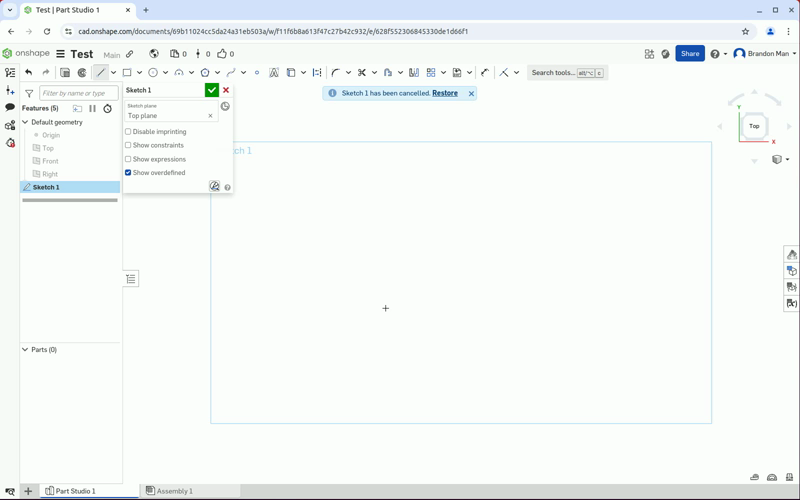
key_up(shift)
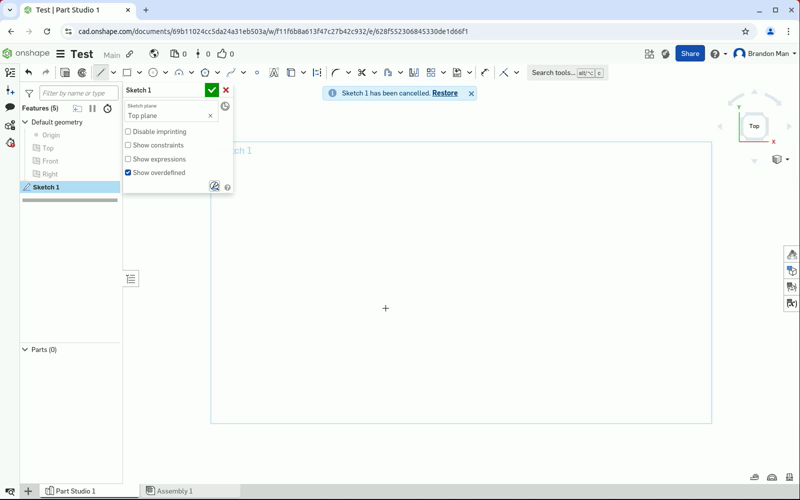
key_down(shift)
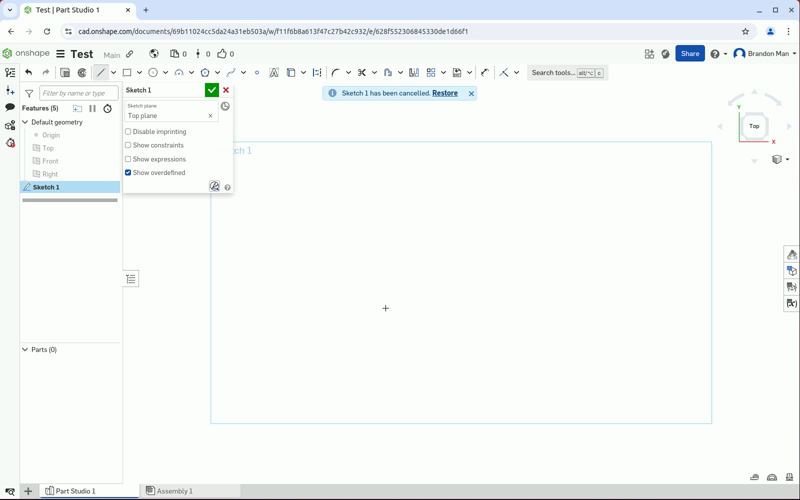
mouse_move(415, 307)
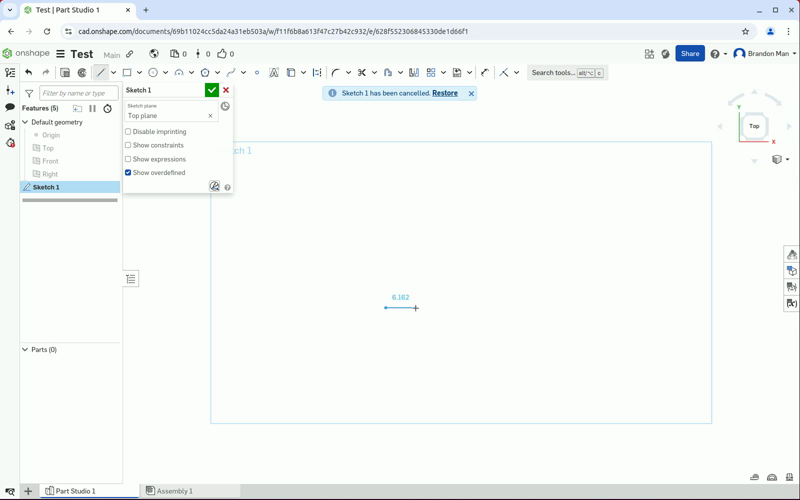
mouse_move(414, 347)
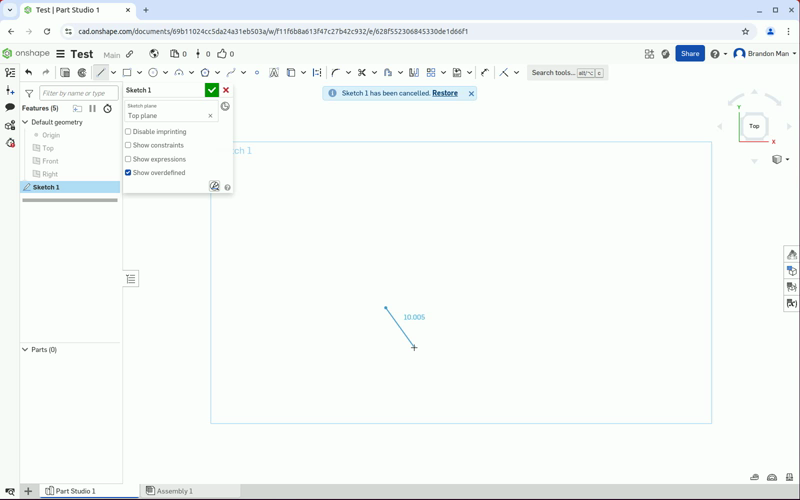
click(414, 347)
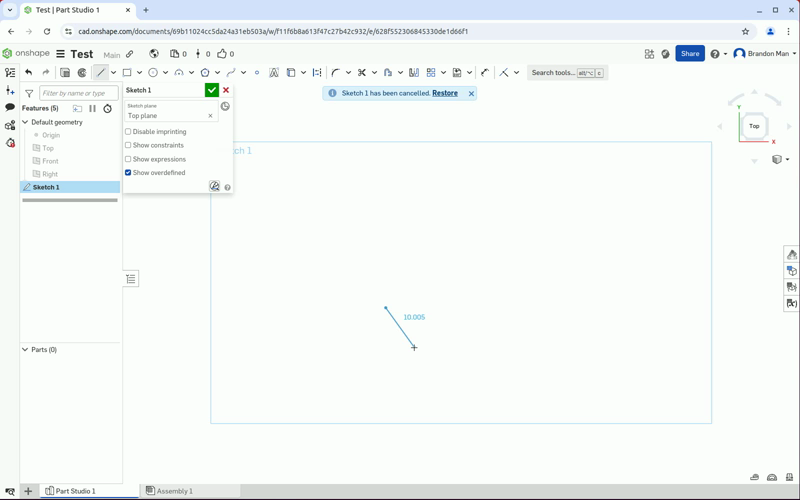
key_up(shift)
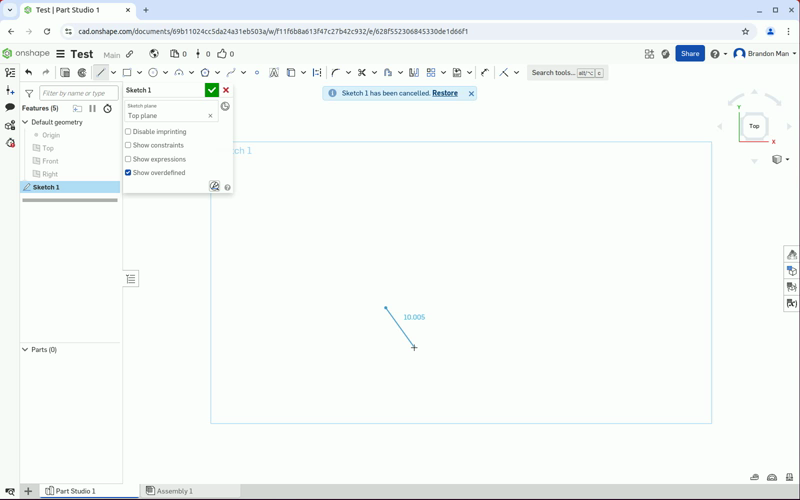
key_down(shift)
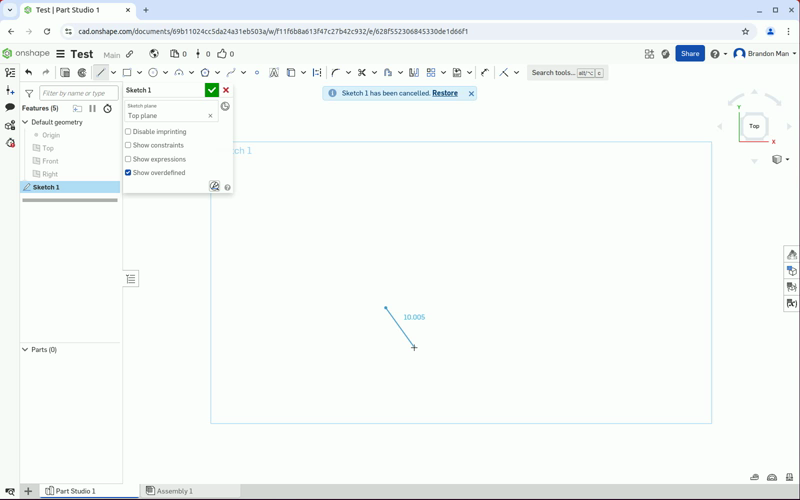
mouse_move(444, 347)
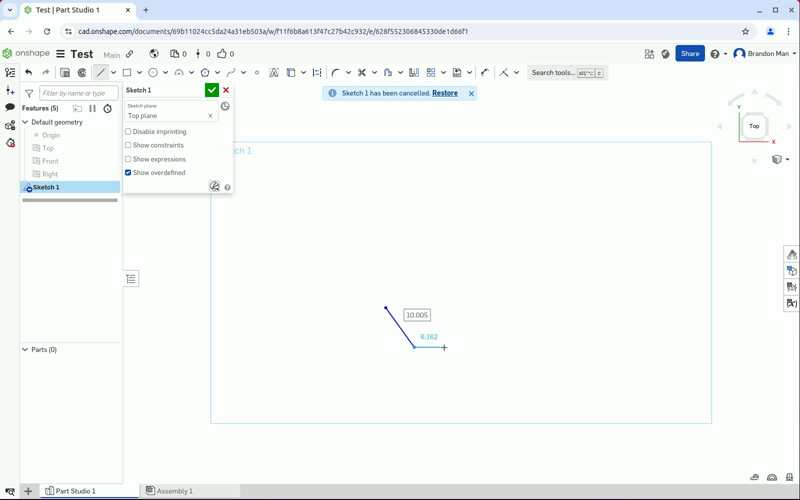
mouse_move(461, 363)
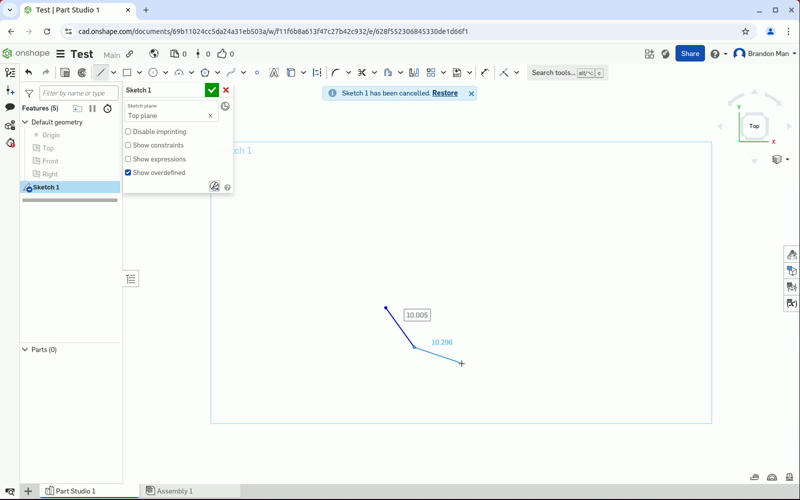
click(461, 363)
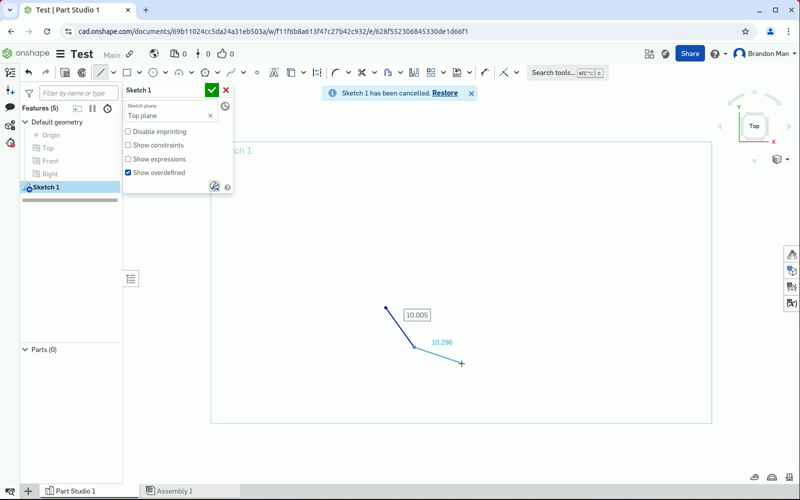
key_up(shift)
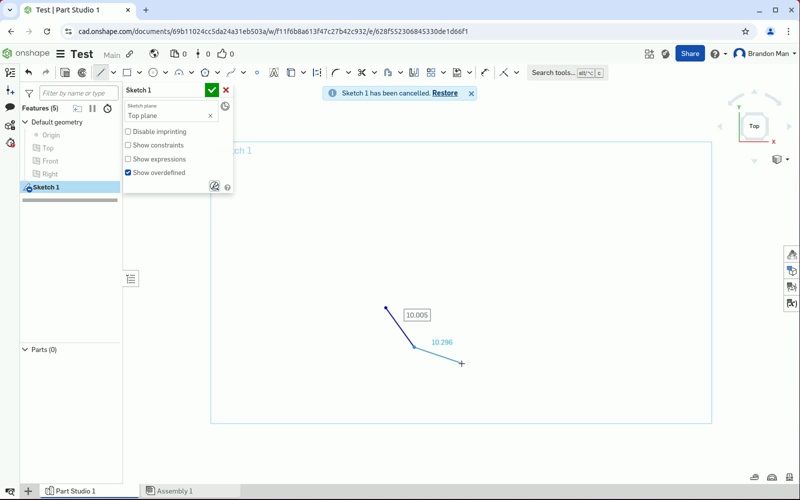
key_down(shift)
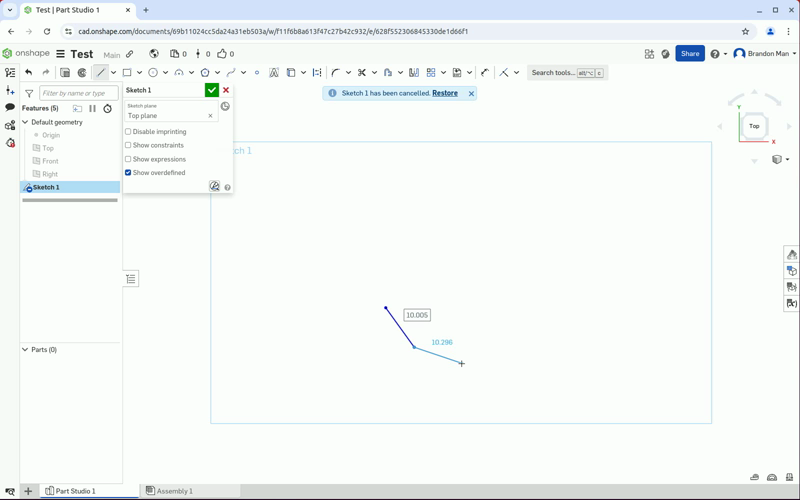
mouse_move(492, 363)
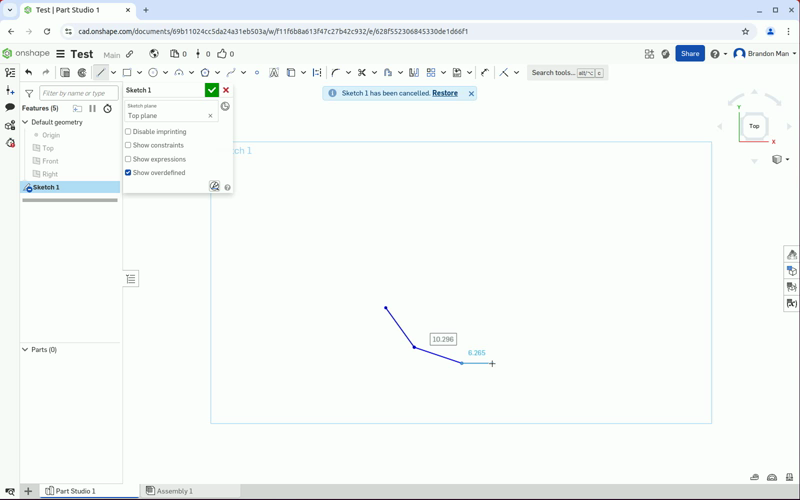
mouse_move(507, 347)
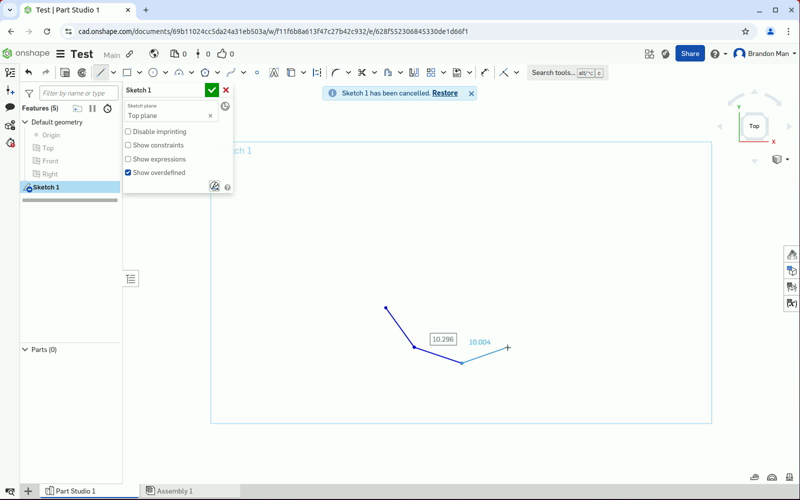
click(507, 347)
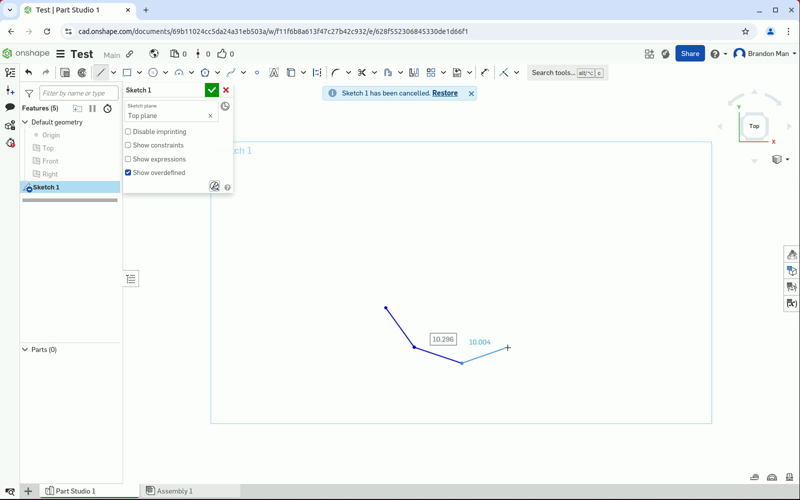
key_up(shift)
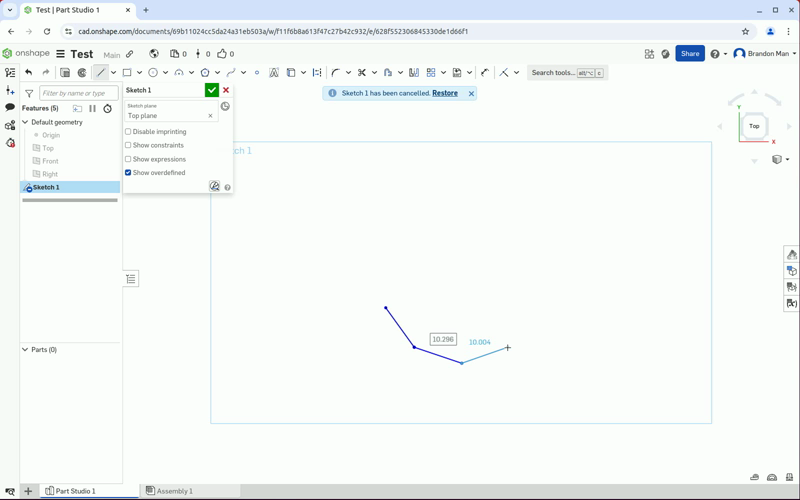
key_down(shift)
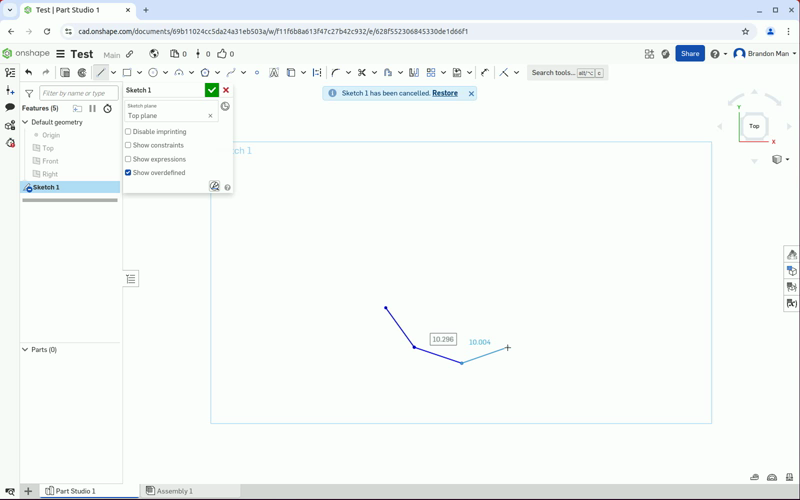
mouse_move(537, 347)
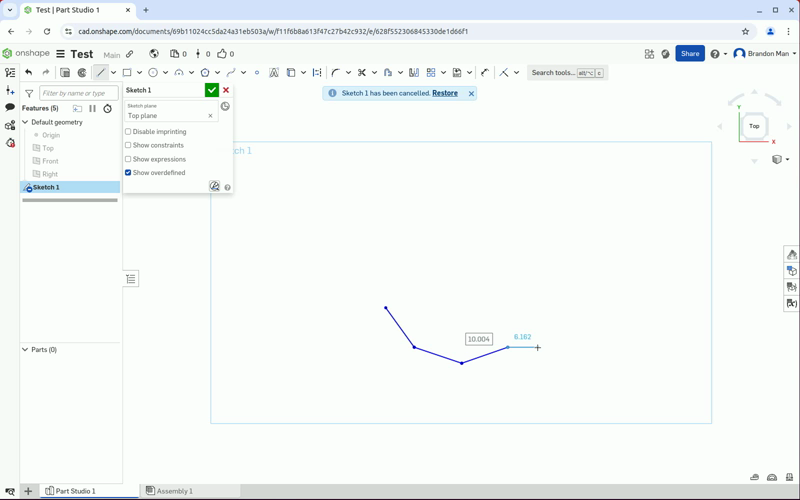
mouse_move(536, 307)
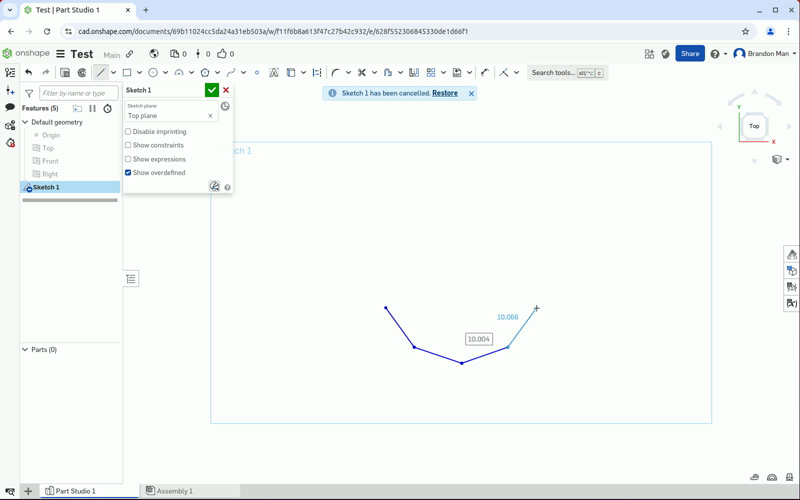
click(536, 307)
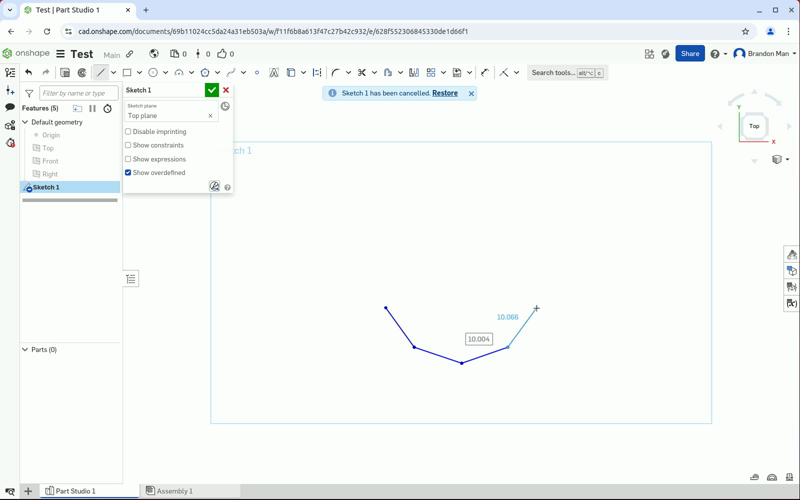
key_up(shift)
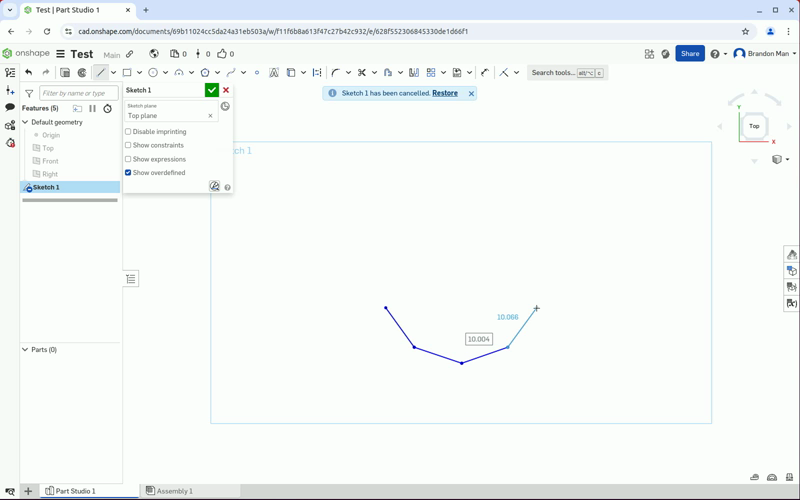
key_down(shift)
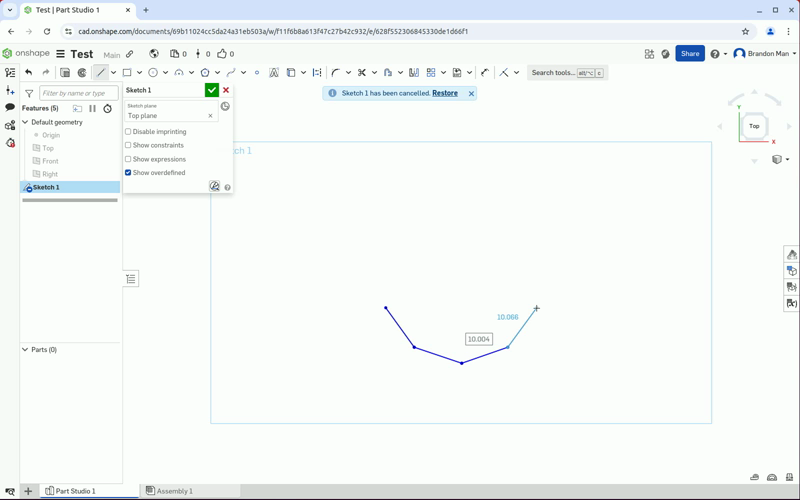
mouse_move(566, 307)
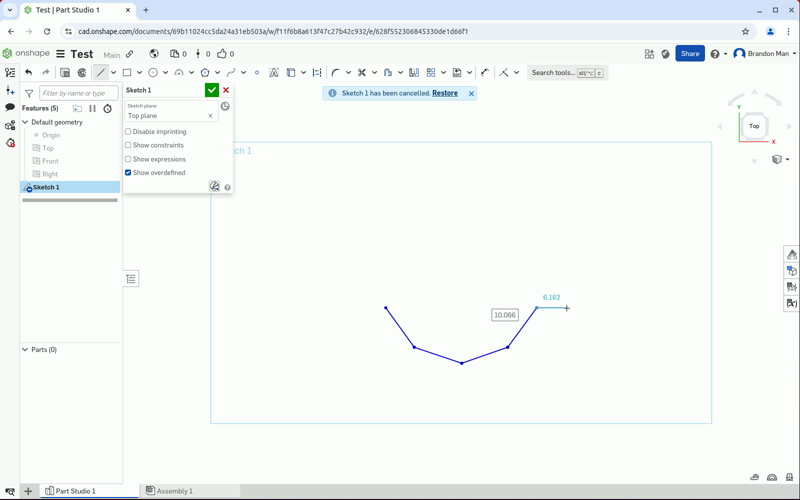
mouse_move(536, 258)
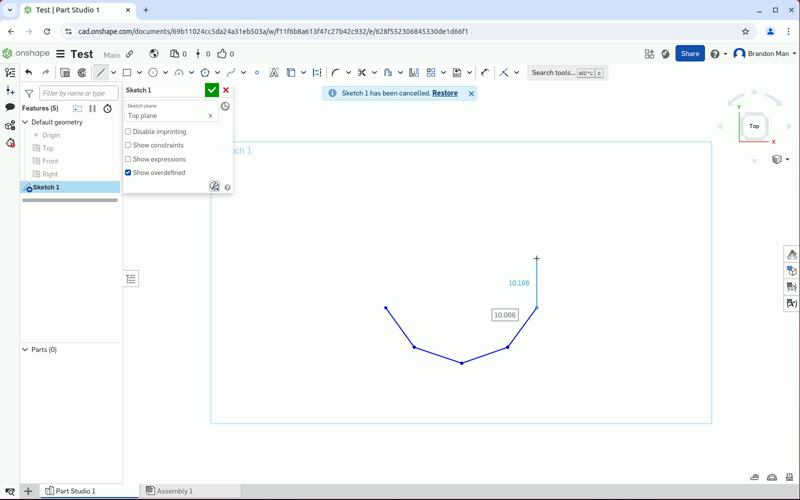
click(536, 258)
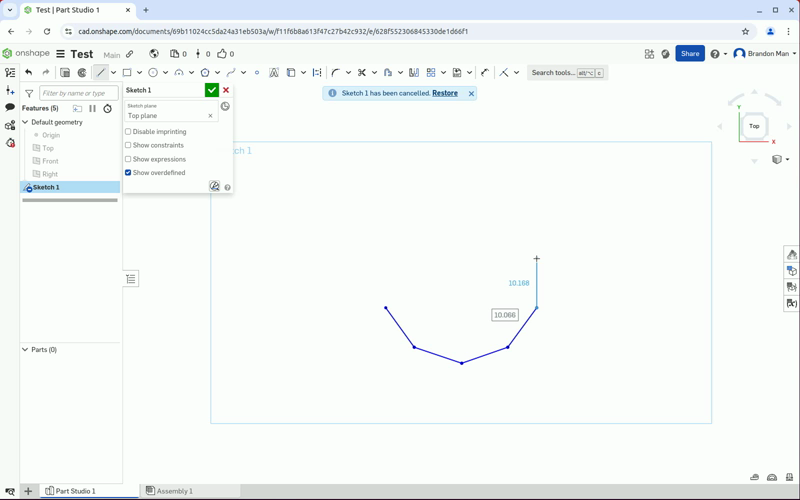
key_up(shift)
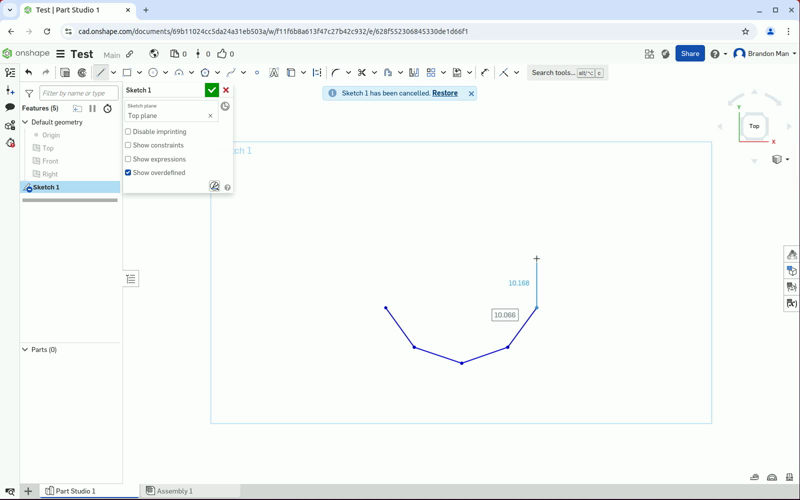
key_down(shift)
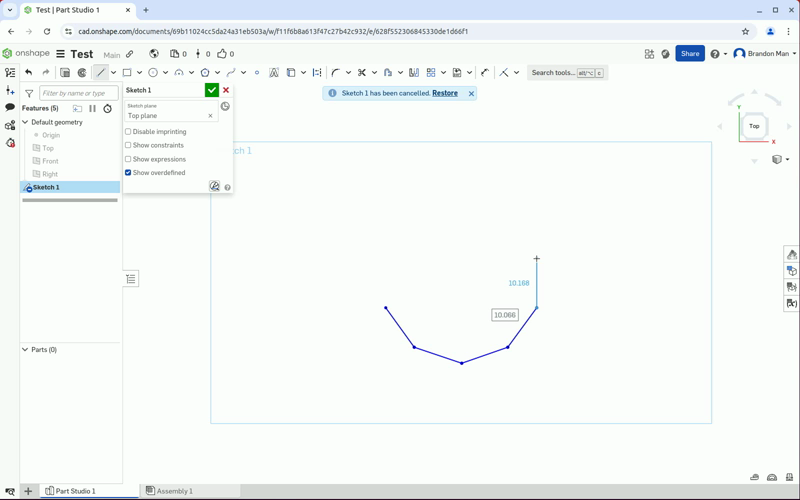
mouse_move(566, 258)
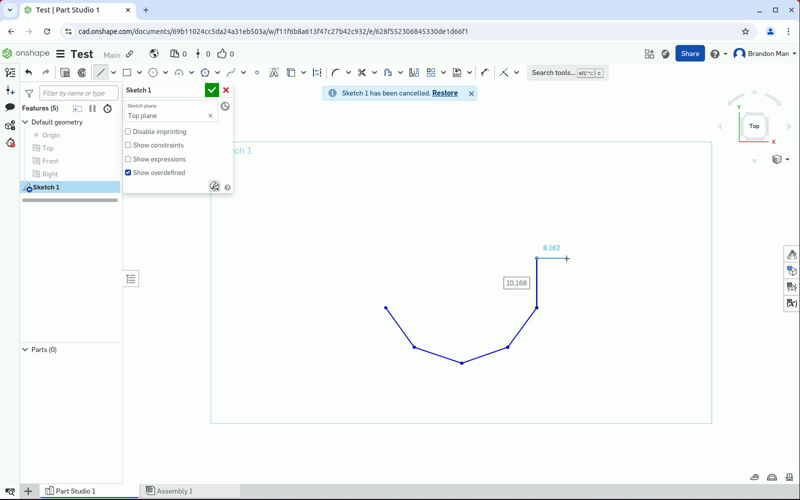
mouse_move(507, 218)
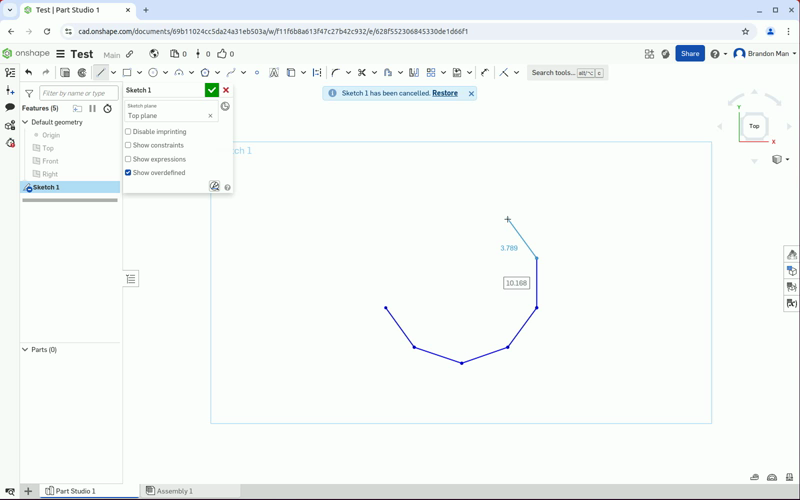
click(507, 218)
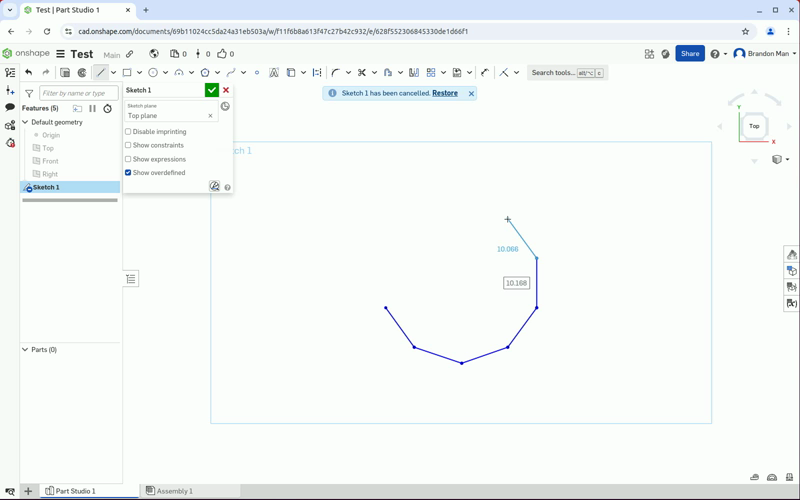
key_up(shift)
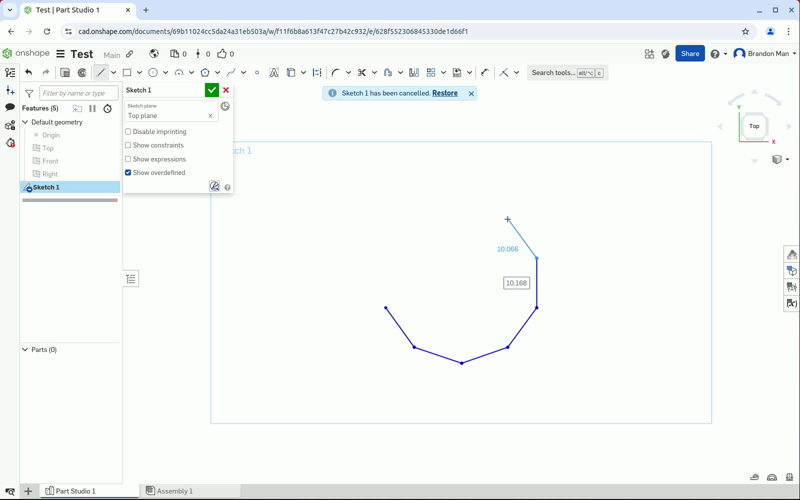
key_down(shift)
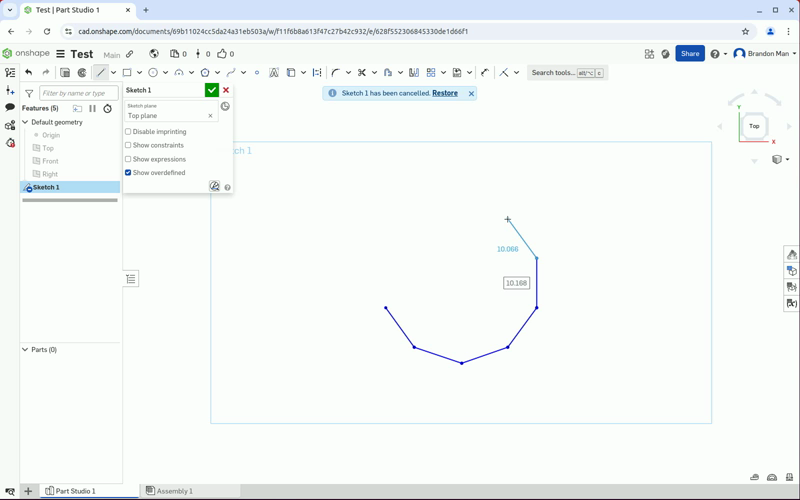
mouse_move(537, 218)
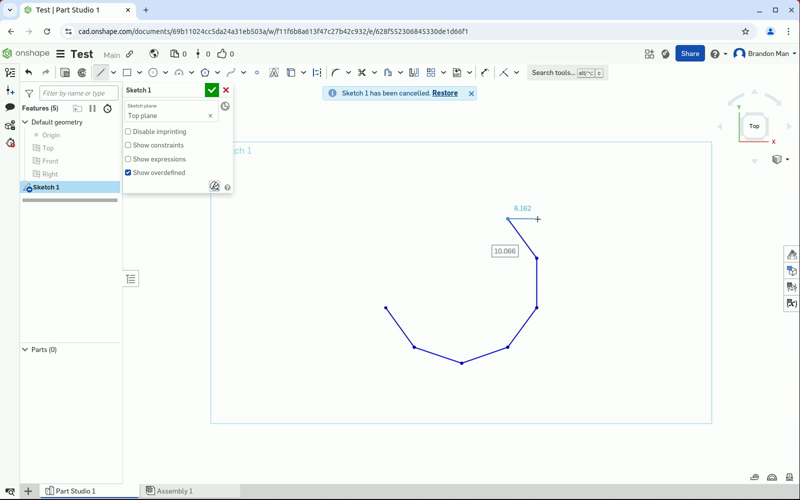
mouse_move(461, 204)
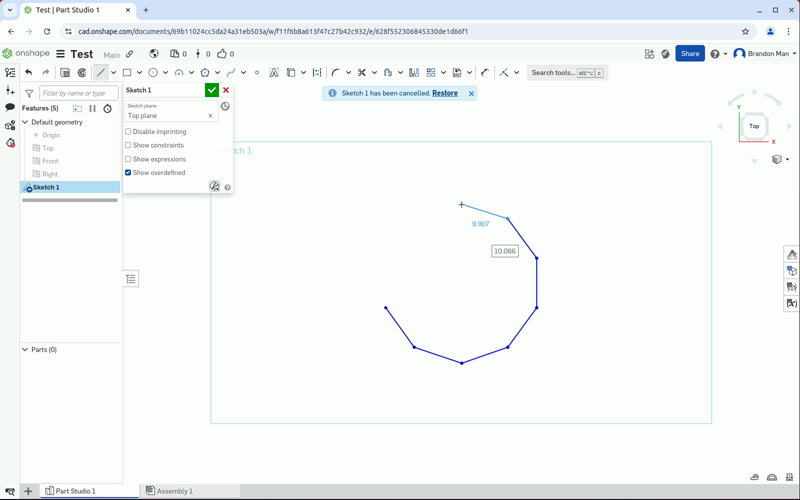
click(461, 204)
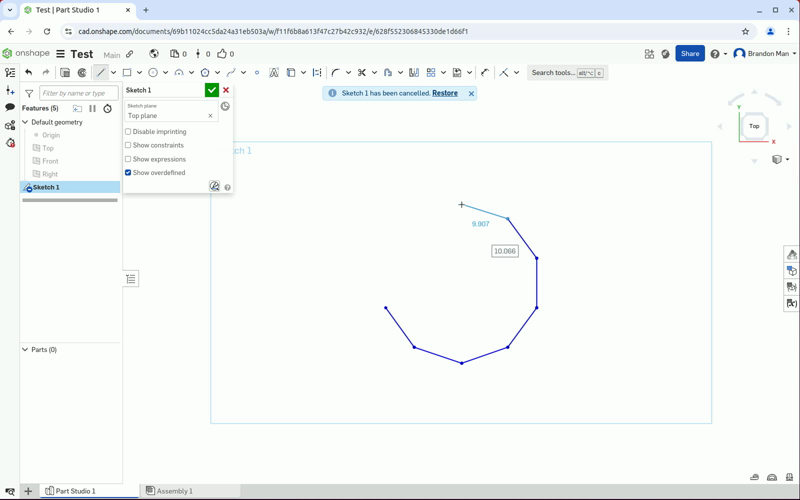
key_up(shift)
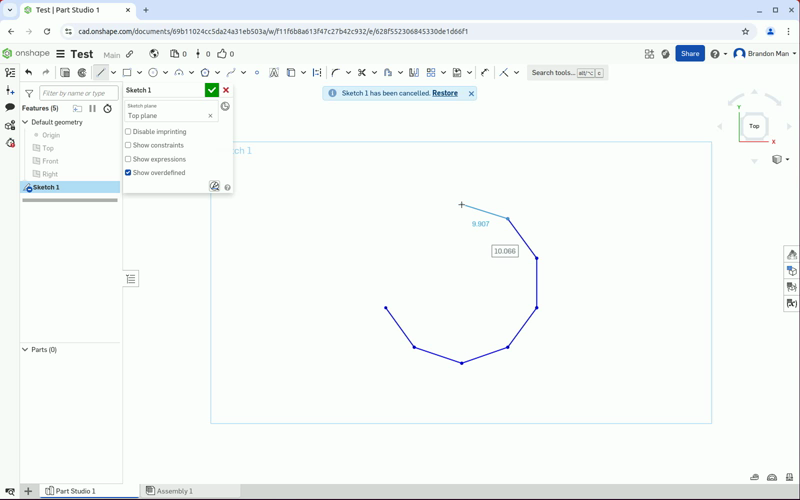
key_down(shift)
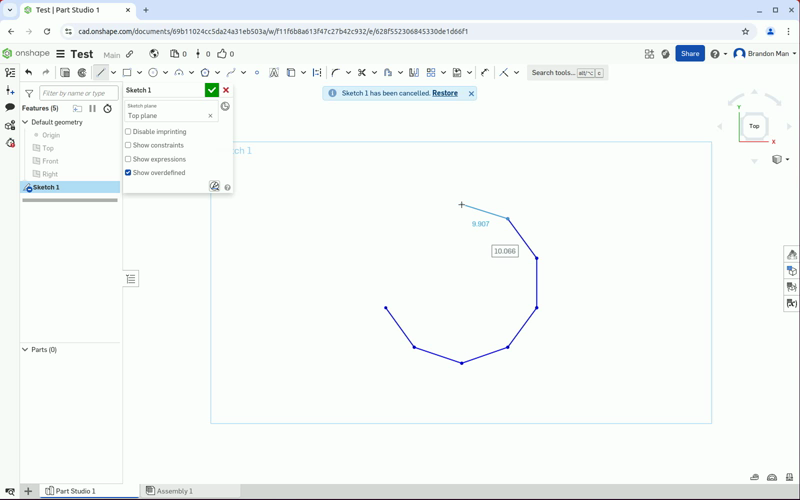
mouse_move(492, 204)
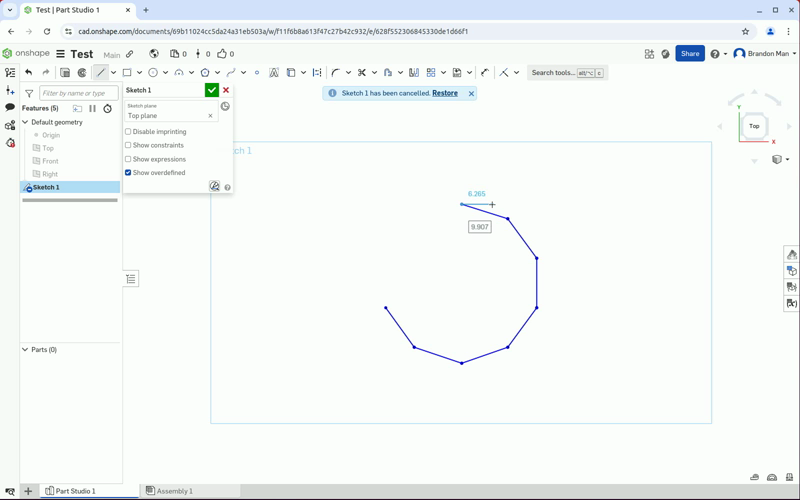
mouse_move(414, 218)
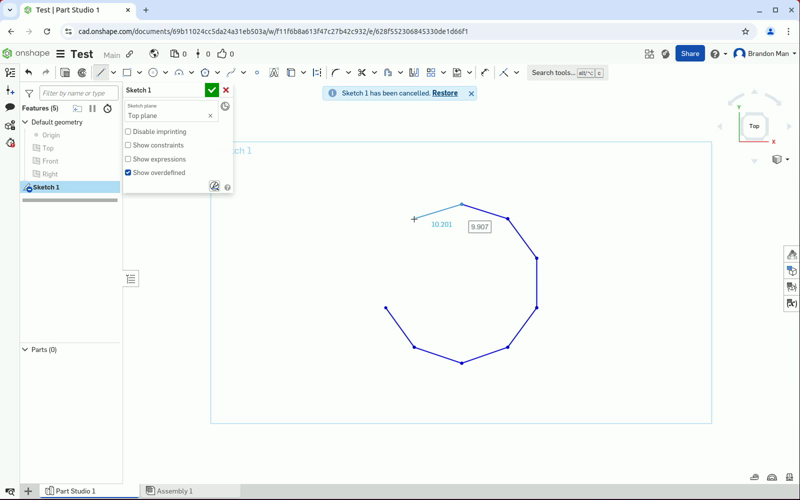
click(414, 218)
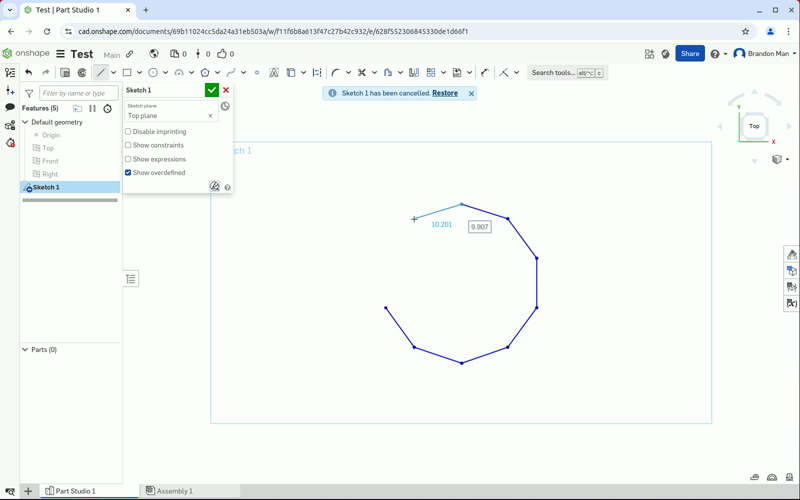
key_up(shift)
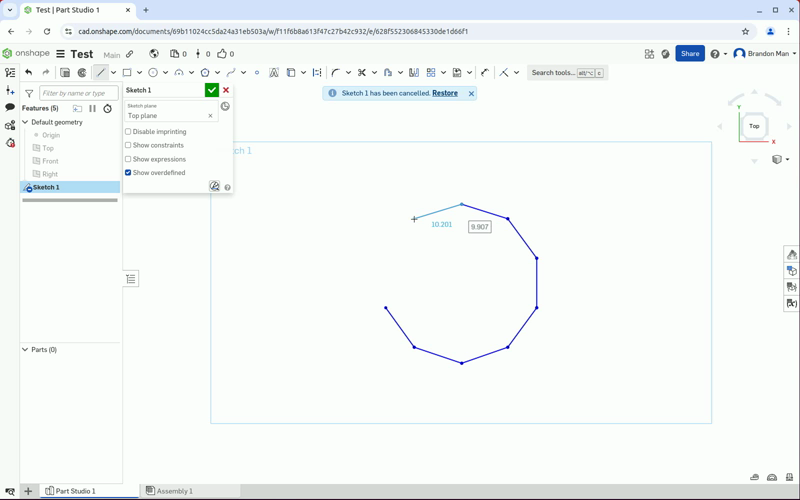
key_down(shift)
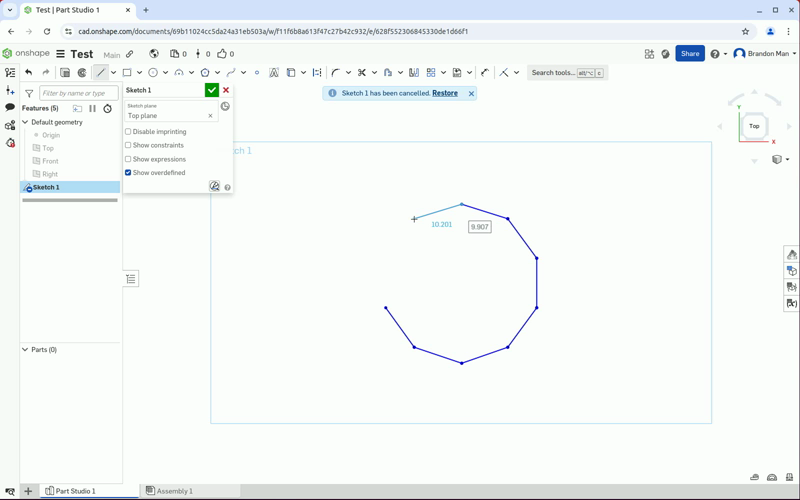
mouse_move(444, 218)
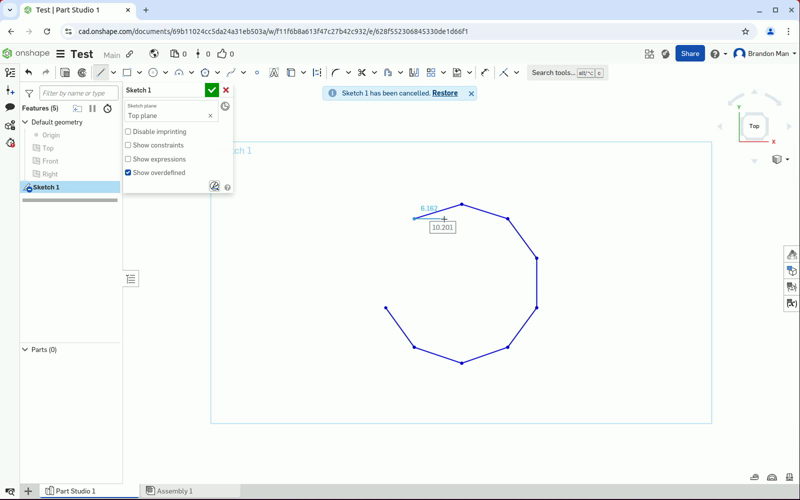
mouse_move(385, 258)
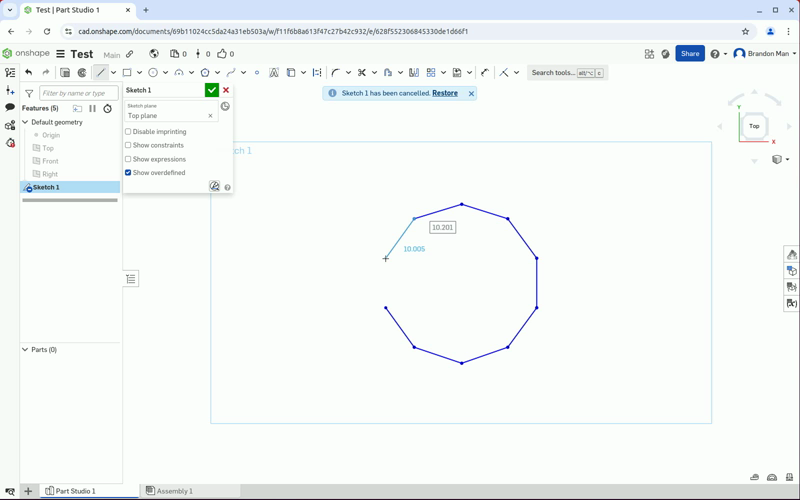
click(385, 258)
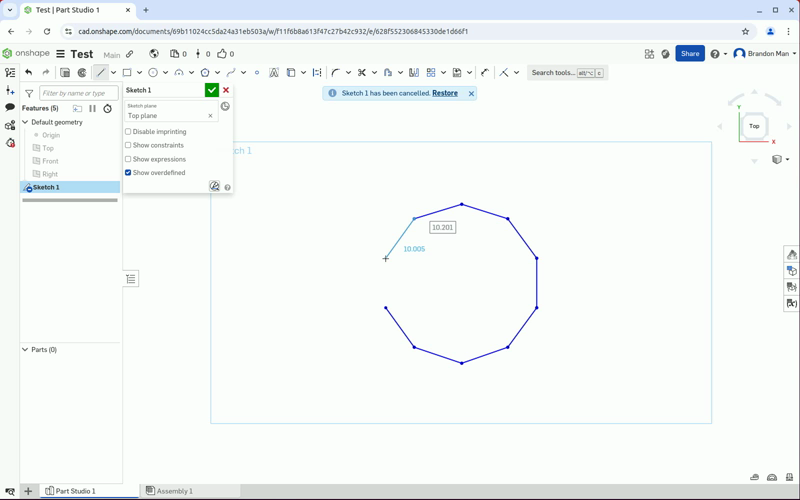
key_up(shift)
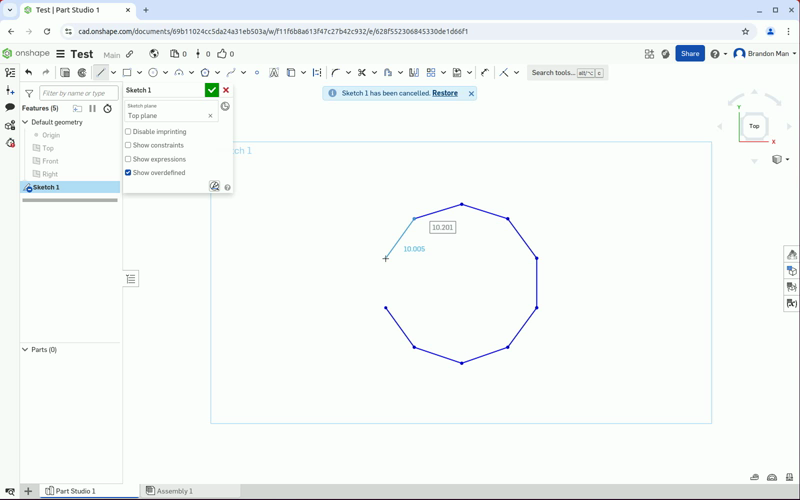
mouse_move(415, 258)
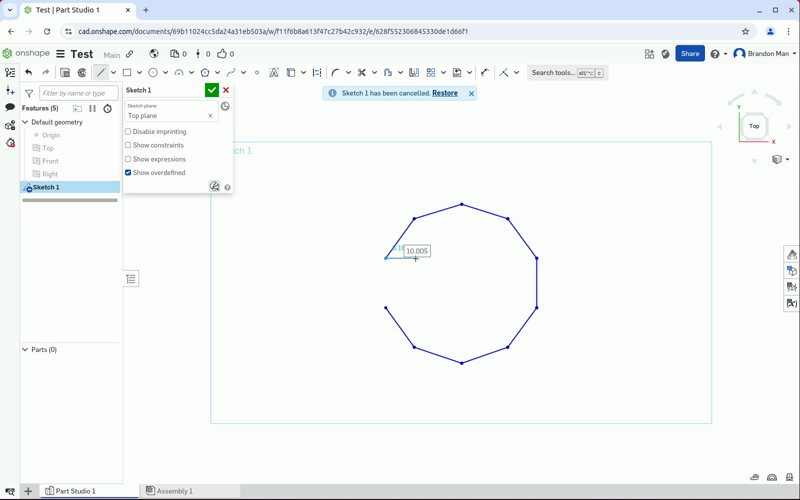
key_down(shift)
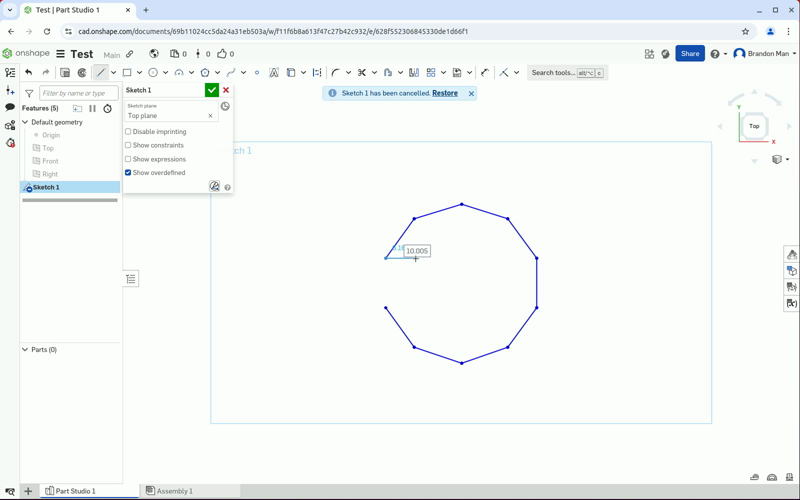
mouse_move(385, 307)
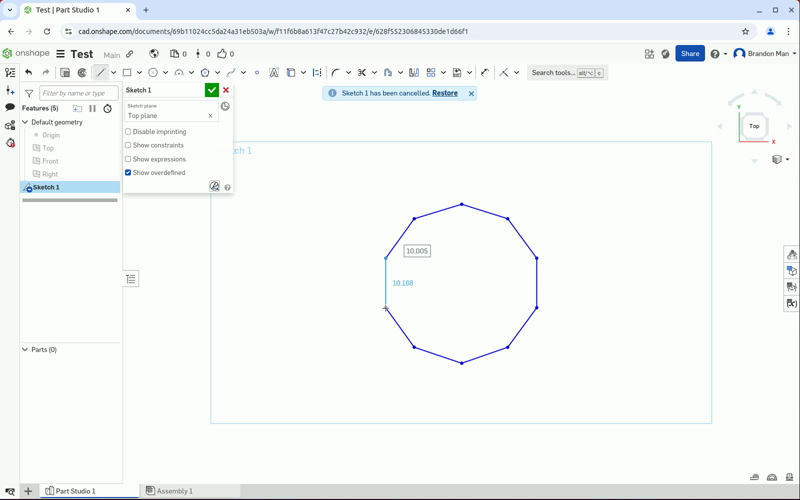
key_up(shift)
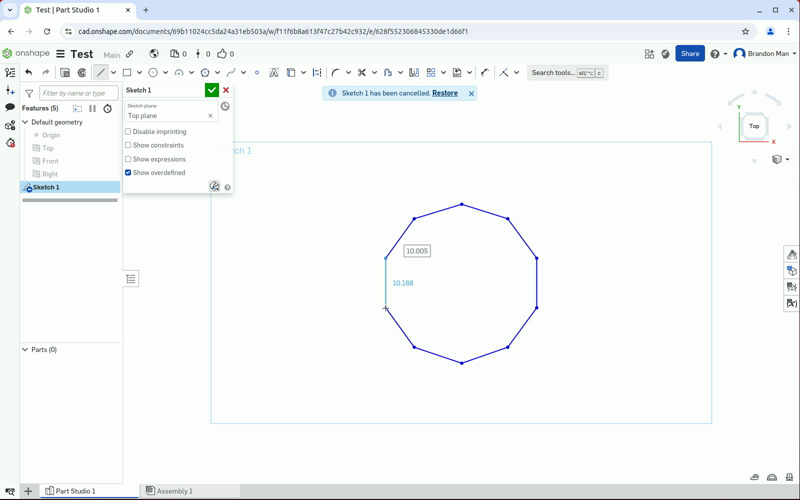
click(385, 307)
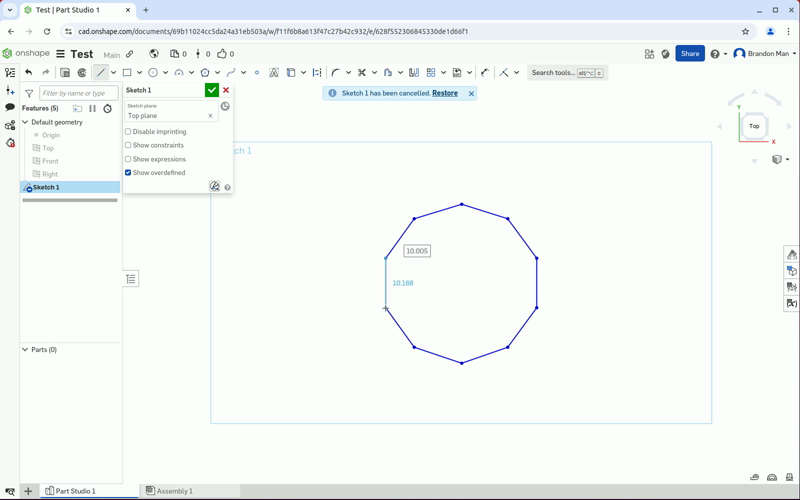
key(esc)
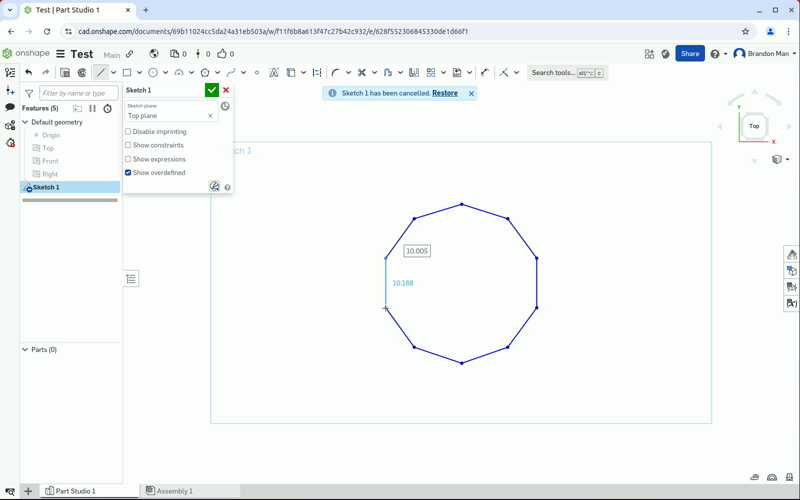
key(c)
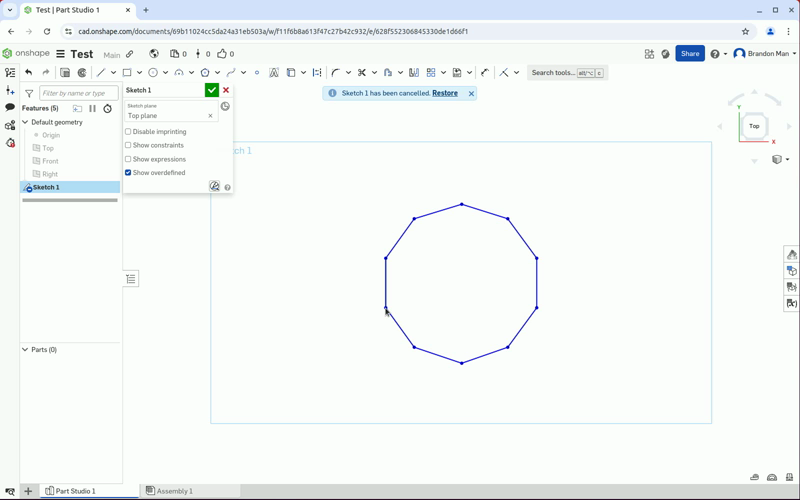
key_down(shift)
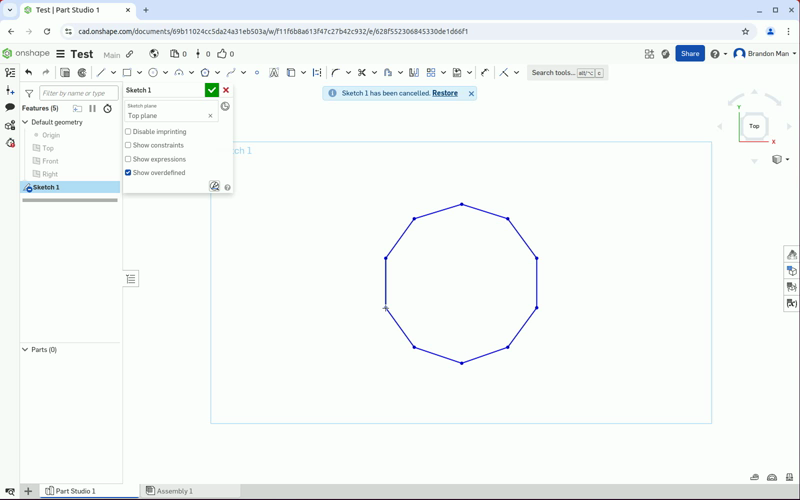
mouse_move(461, 283)
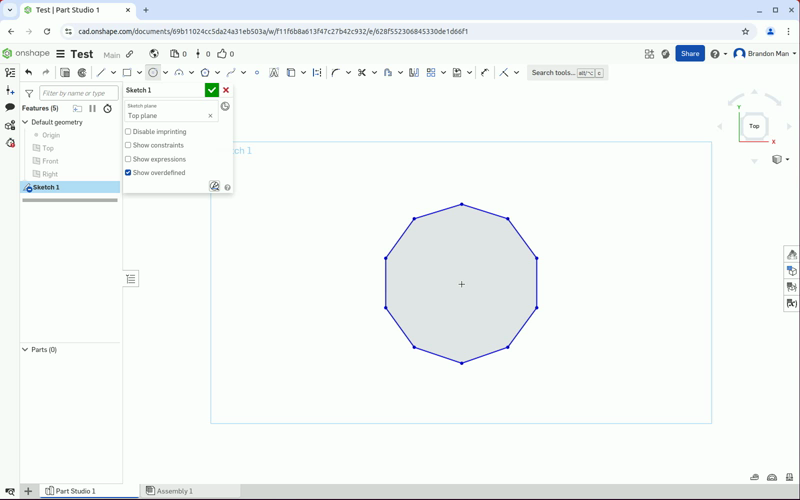
click(461, 283)
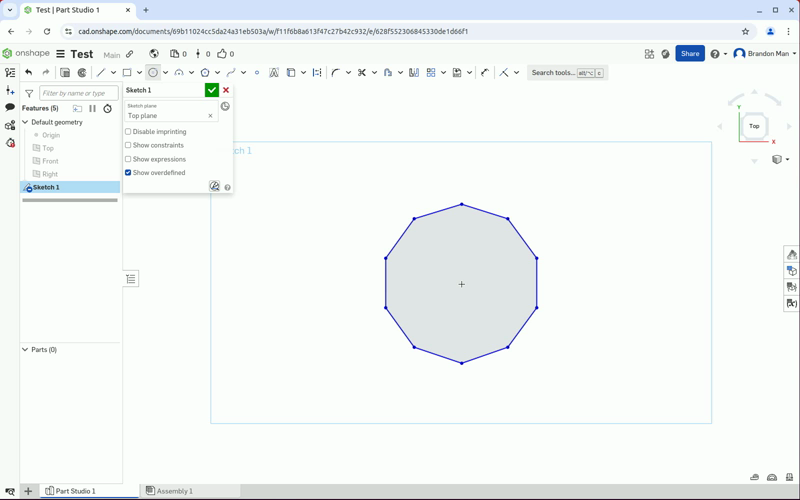
key_up(shift)
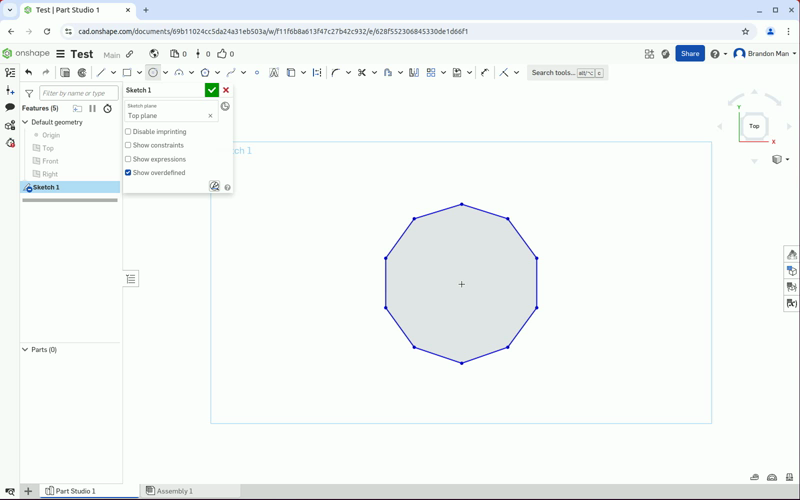
mouse_move(504, 283)
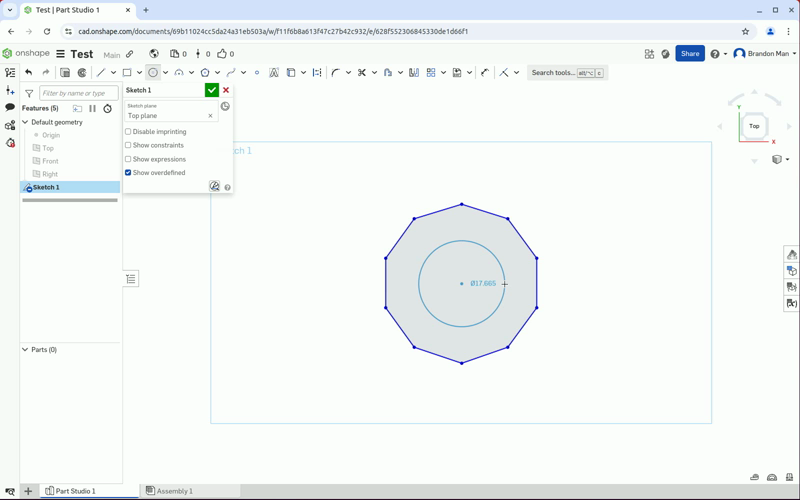
click(504, 283)
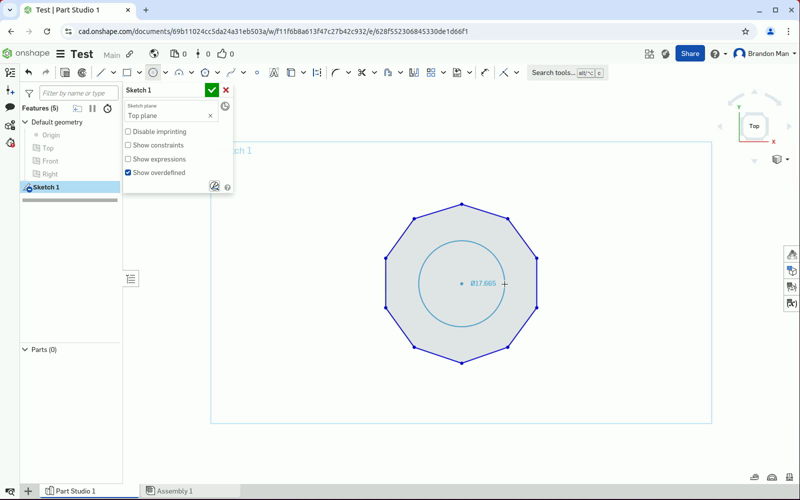
key(esc)
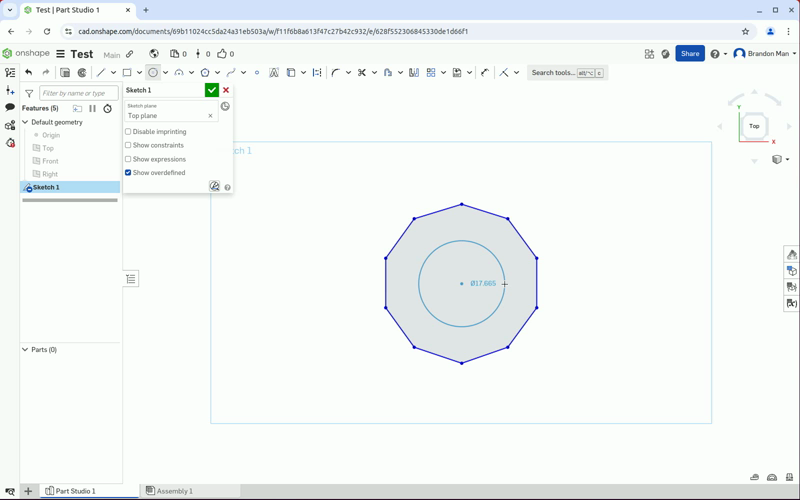
mouse_move(407, 263)
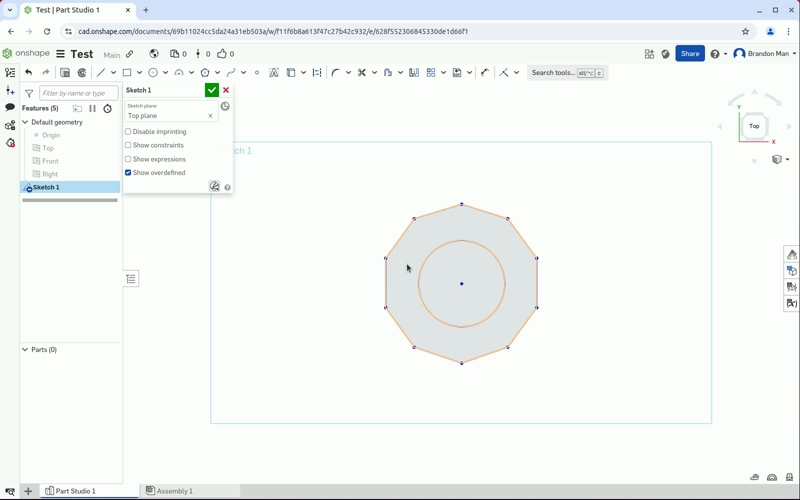
click(407, 263)
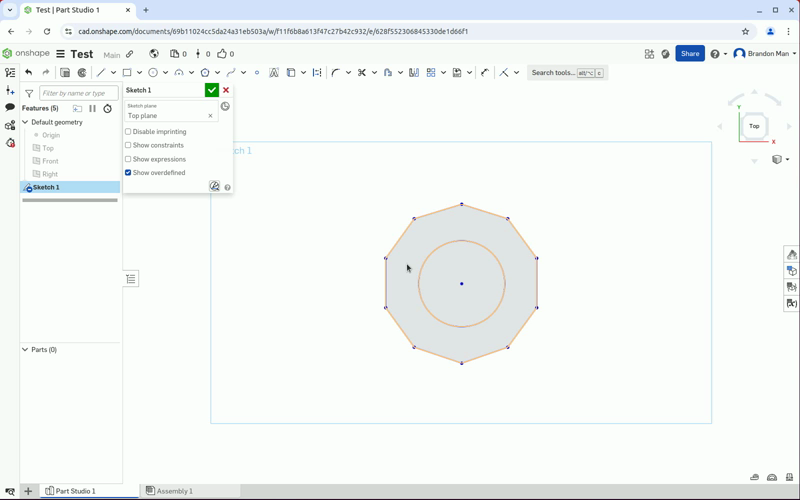
mouse_move(73, 352)
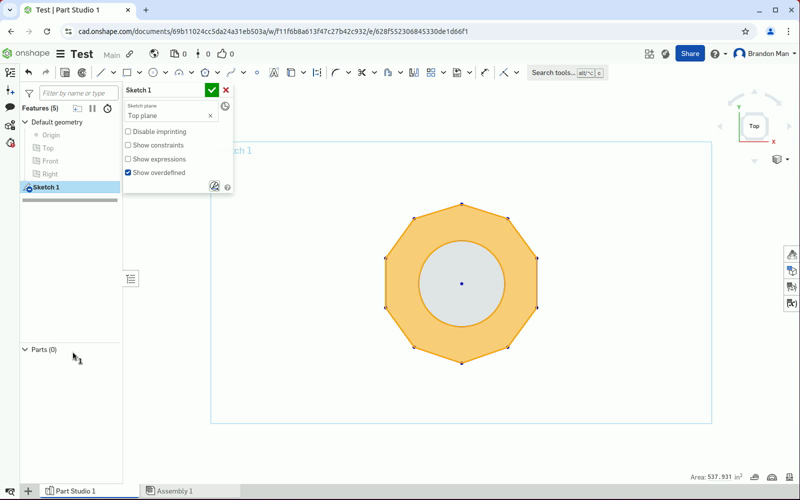
key(shift+y)
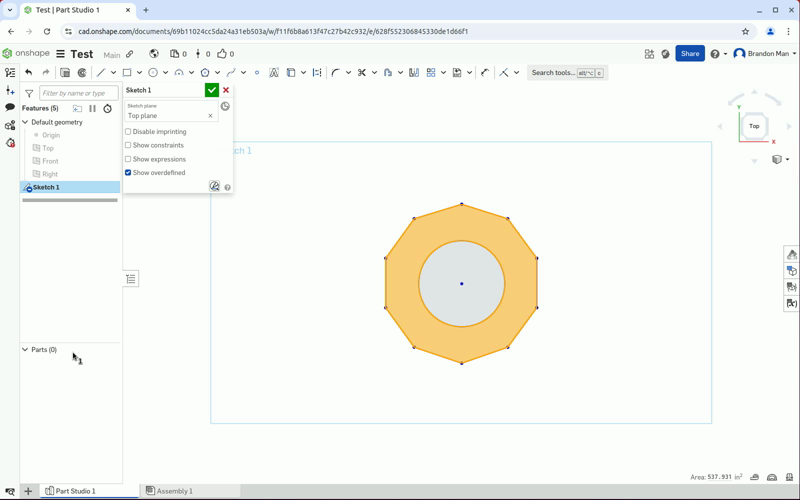
key(shift+e)
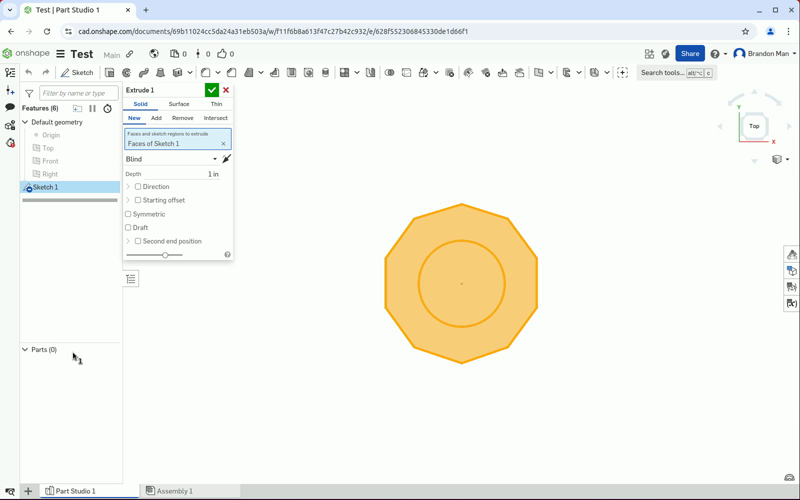
mouse_move(143, 106)
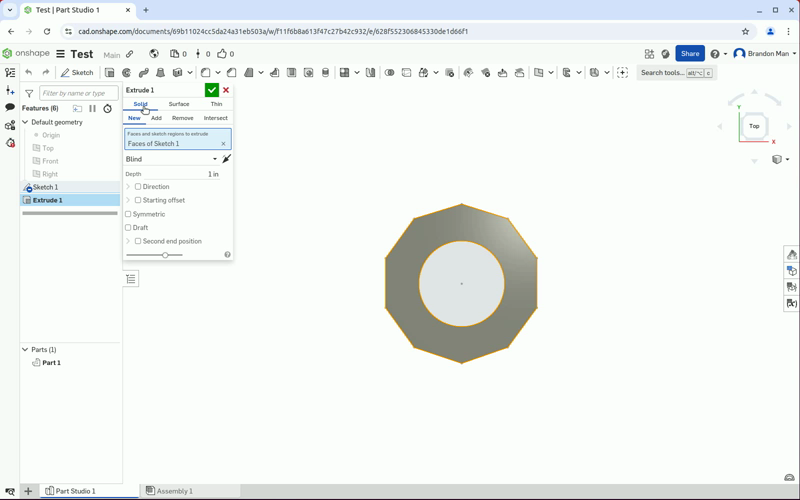
click(143, 106)
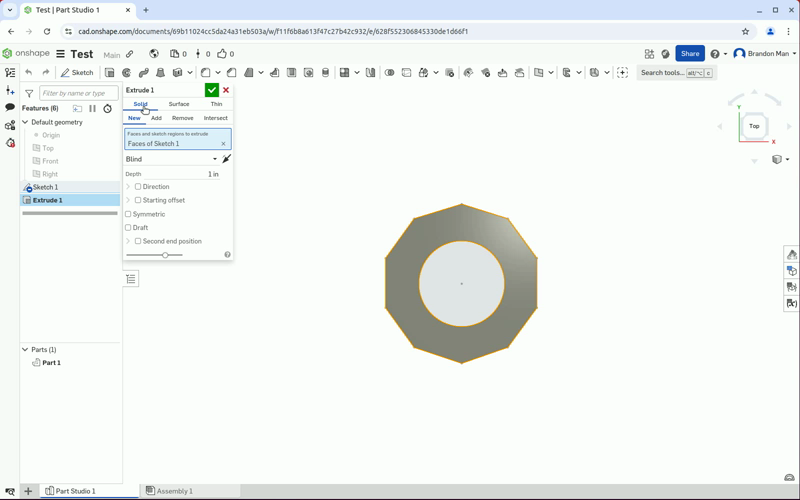
mouse_move(137, 120)
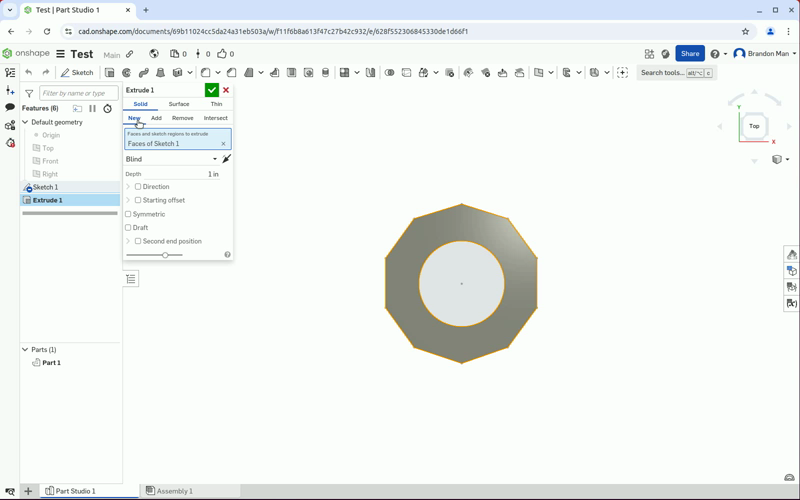
click(137, 120)
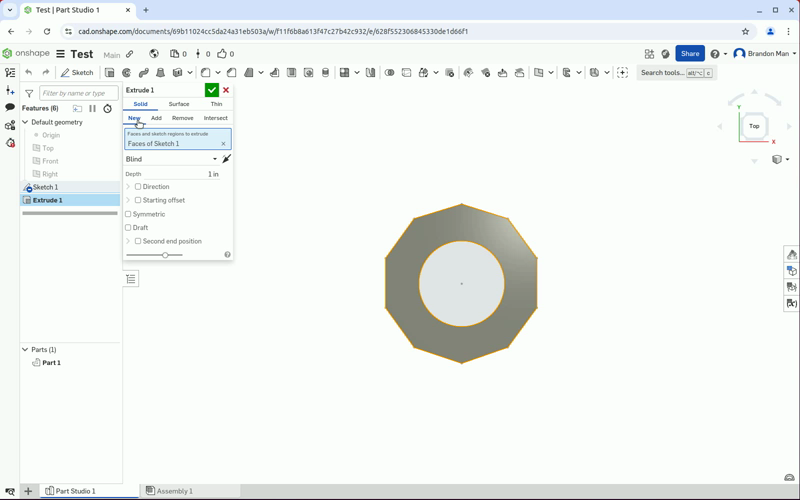
key(tab, 4)
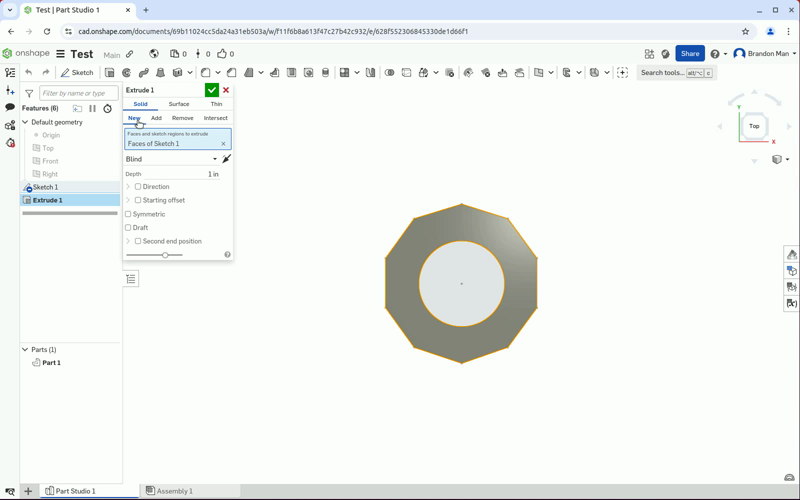
text(19.738)
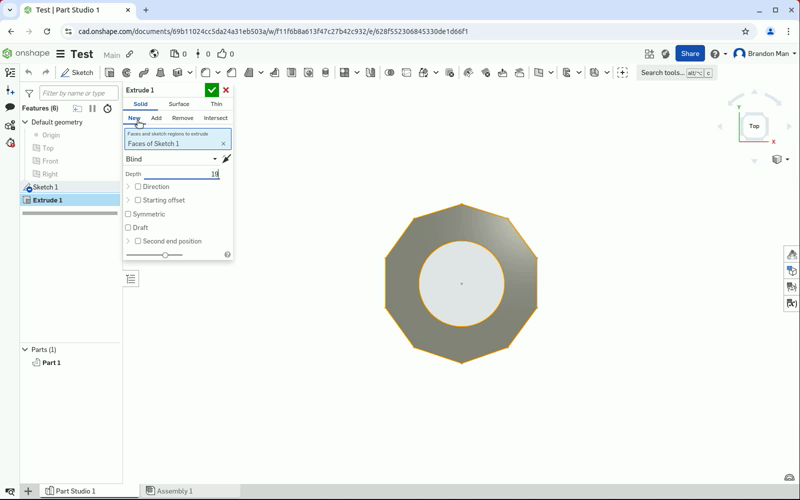
key(enter)
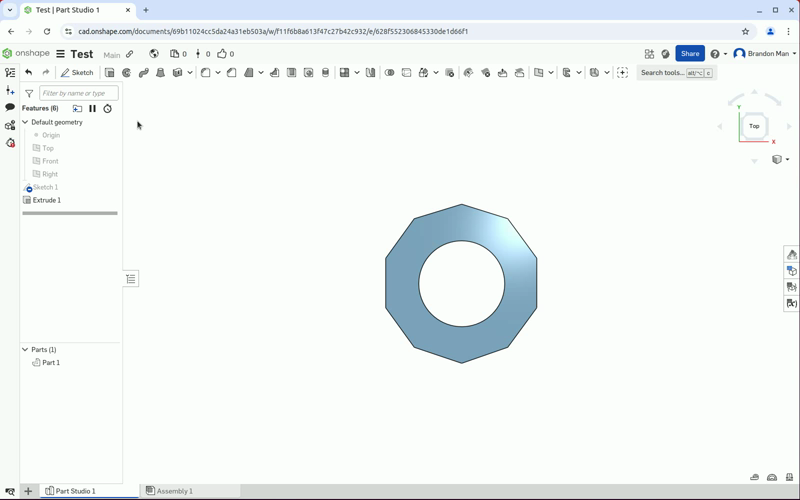
key(shift+h)
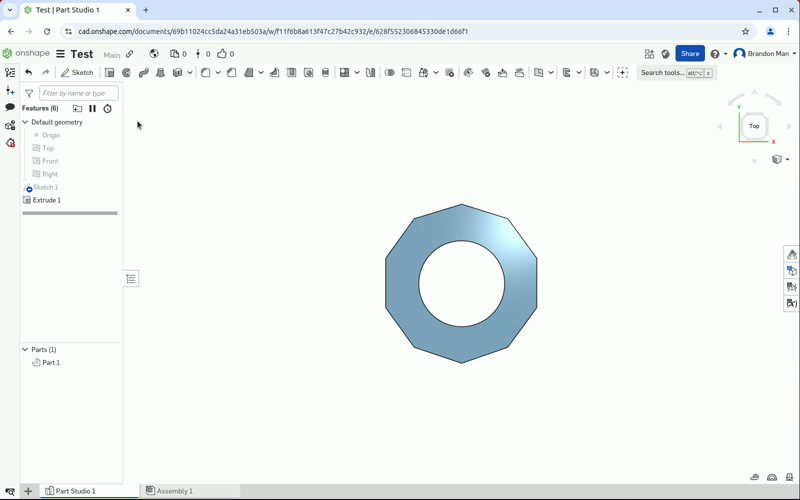
key(shift+h)
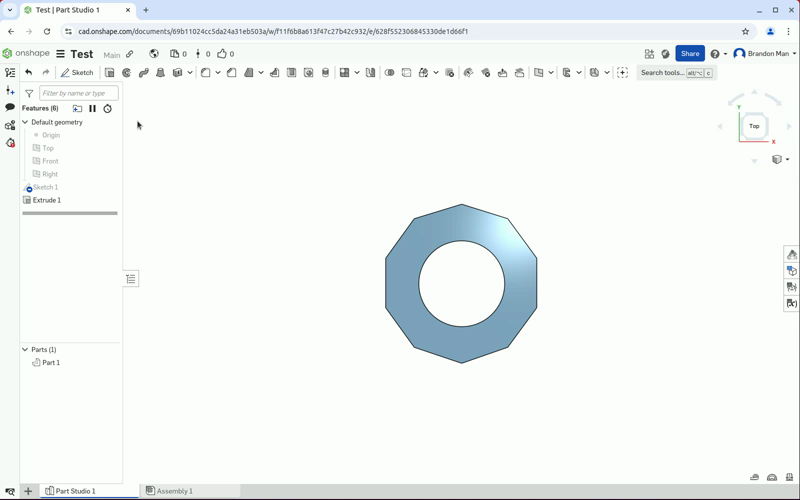
mouse_move(73, 189)
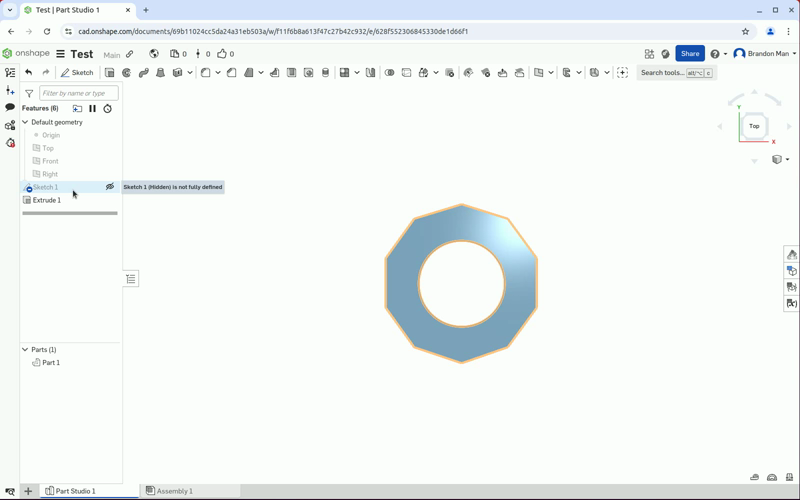
click(73, 189)
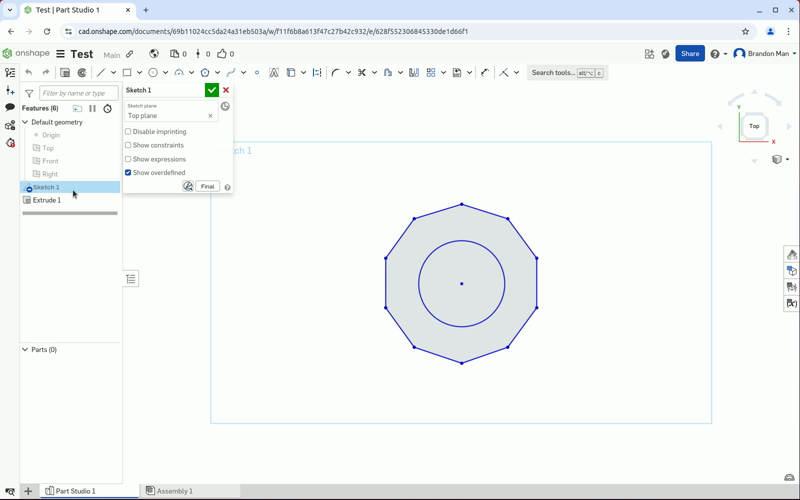
mouse_move(229, 92)
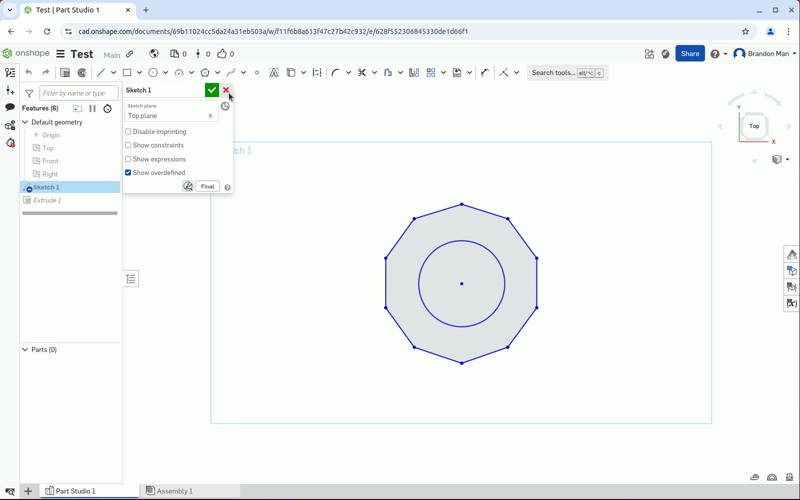
click(229, 92)
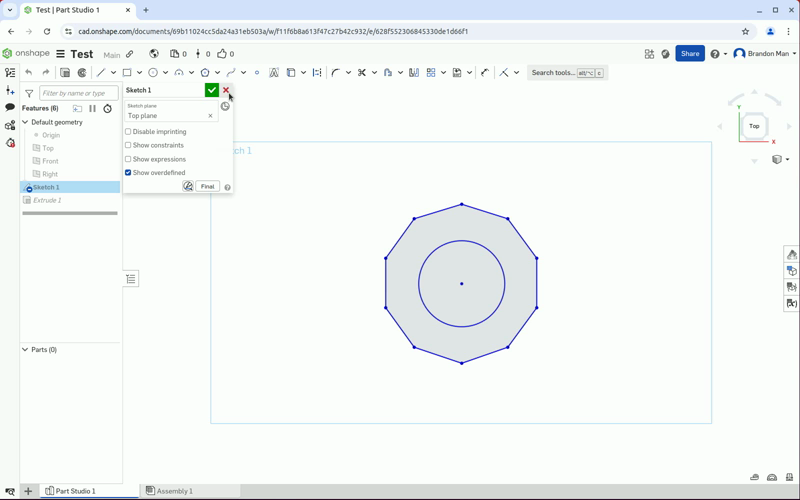
key(shift+s)
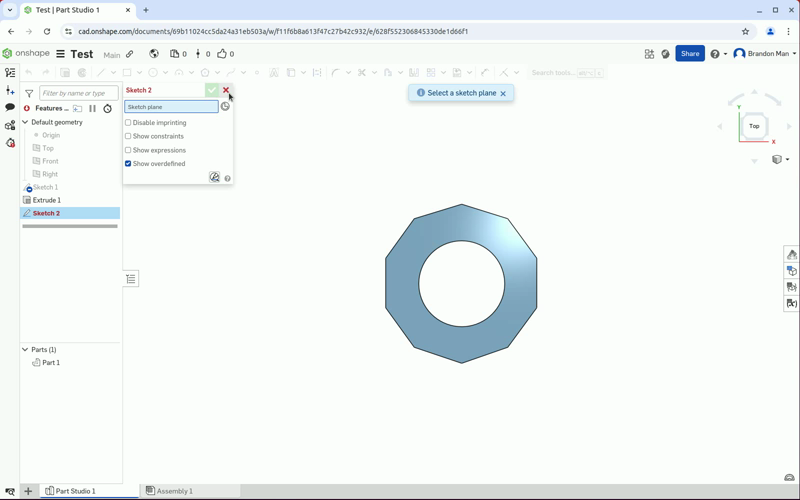
mouse_move(73, 150)
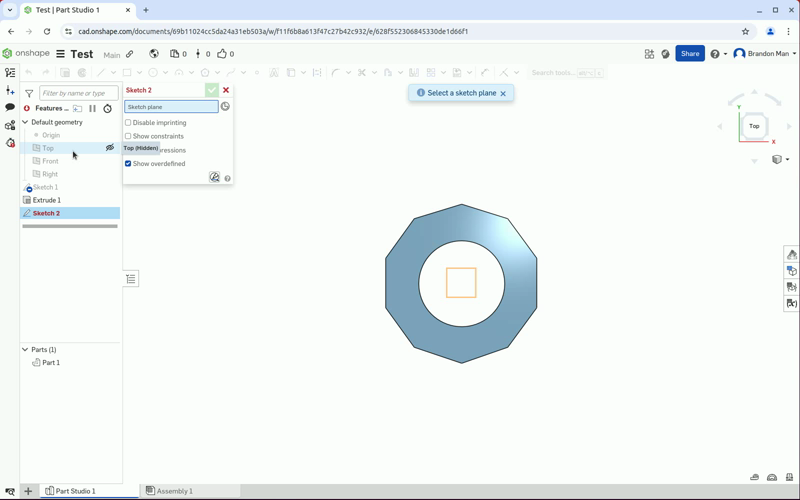
click(73, 150)
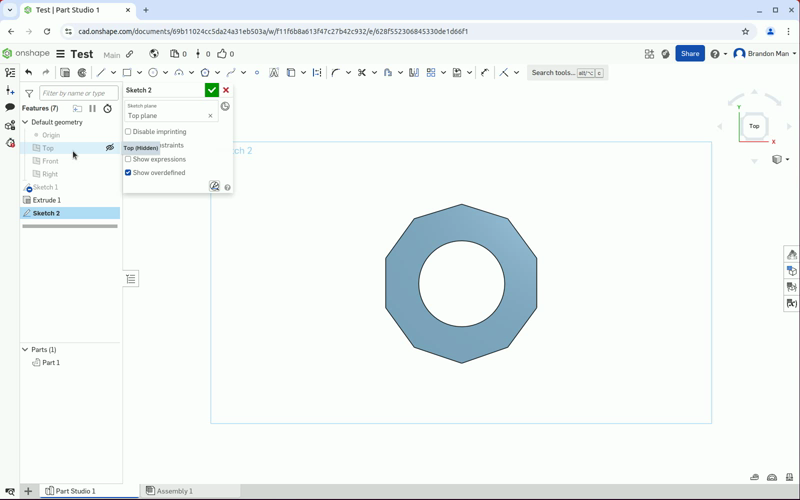
mouse_move(73, 352)
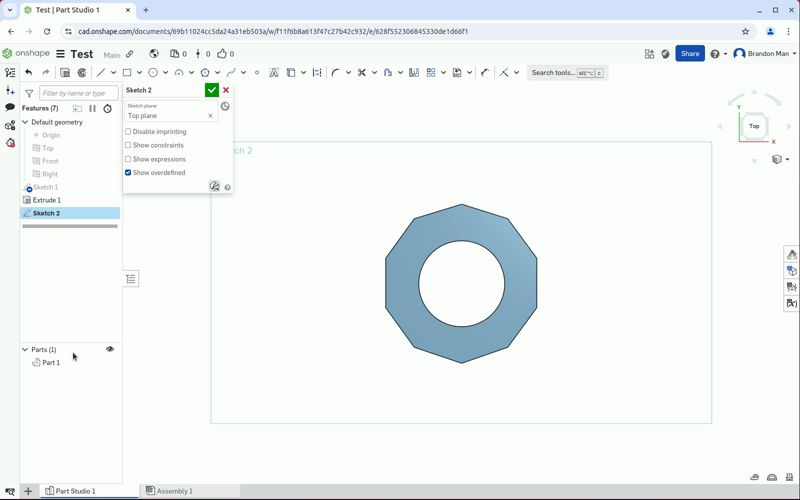
key(y)
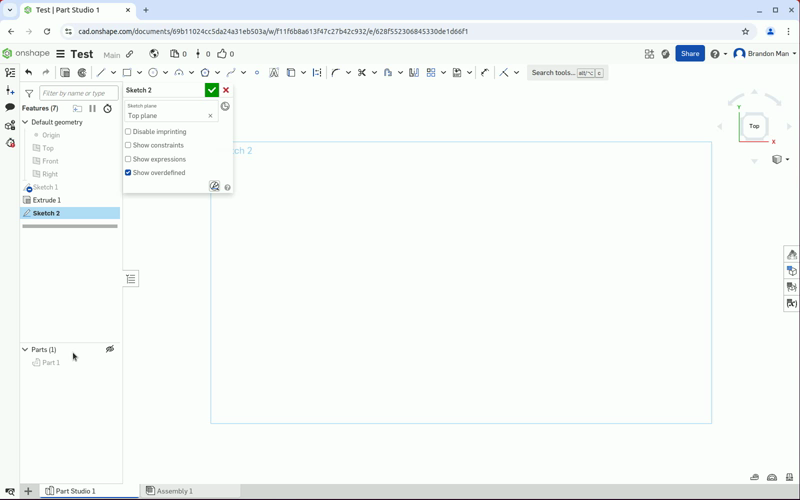
key(c)
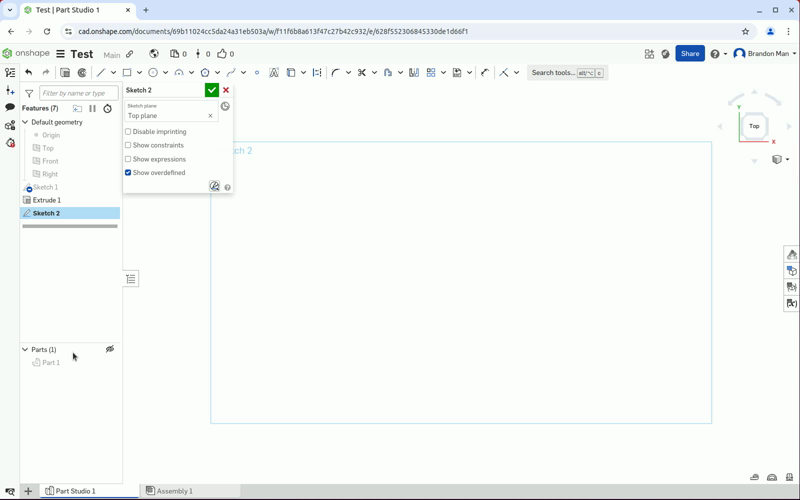
key_down(shift)
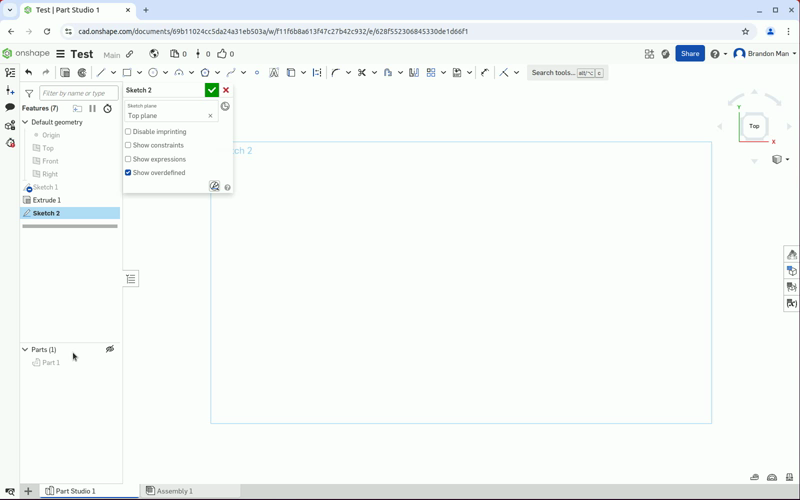
mouse_move(461, 282)
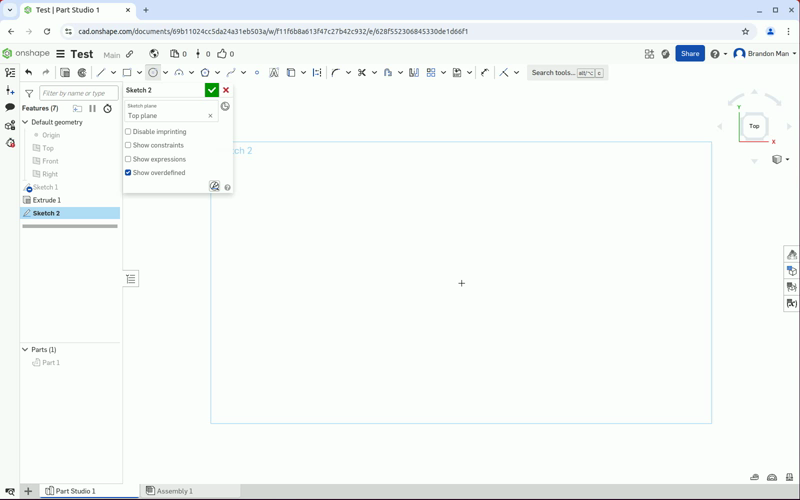
click(461, 282)
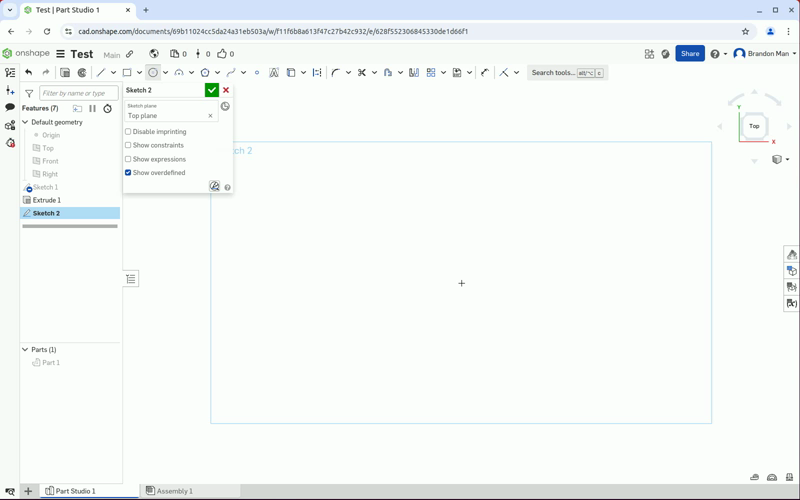
key_up(shift)
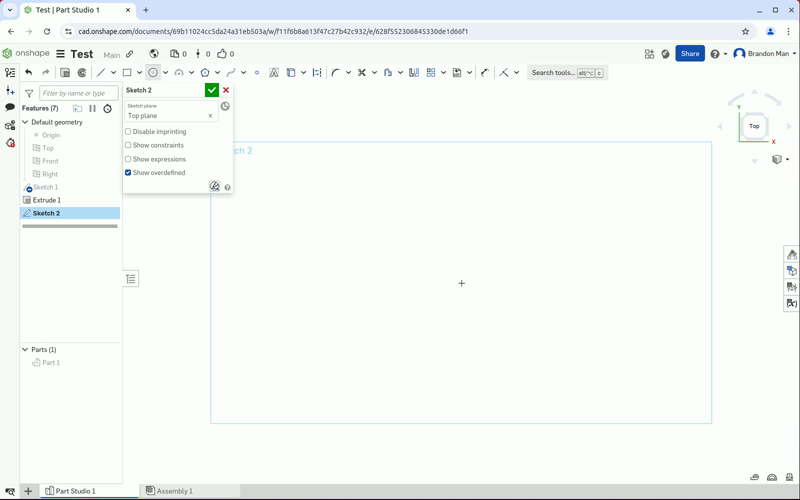
mouse_move(505, 282)
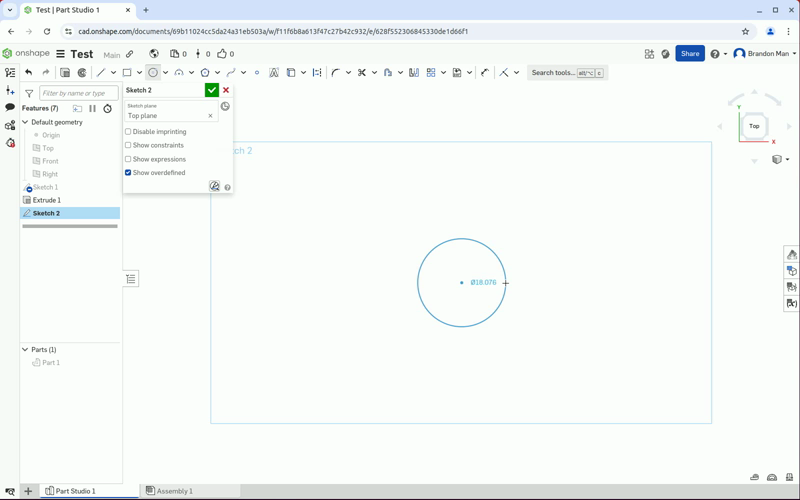
click(505, 282)
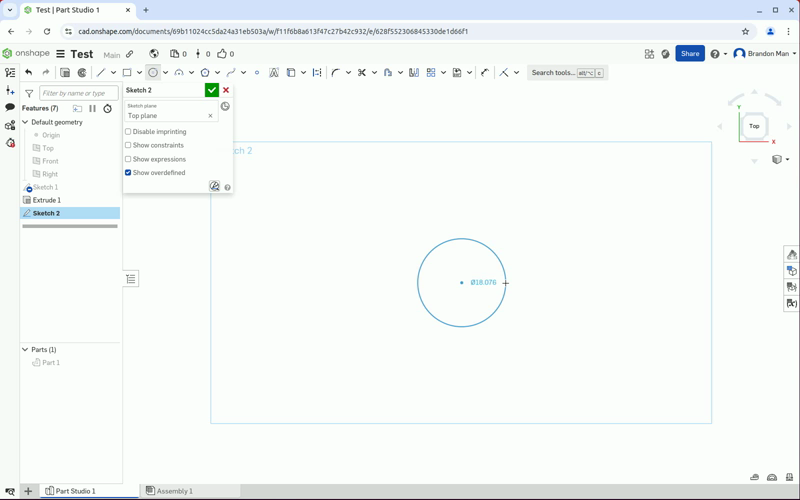
key(esc)
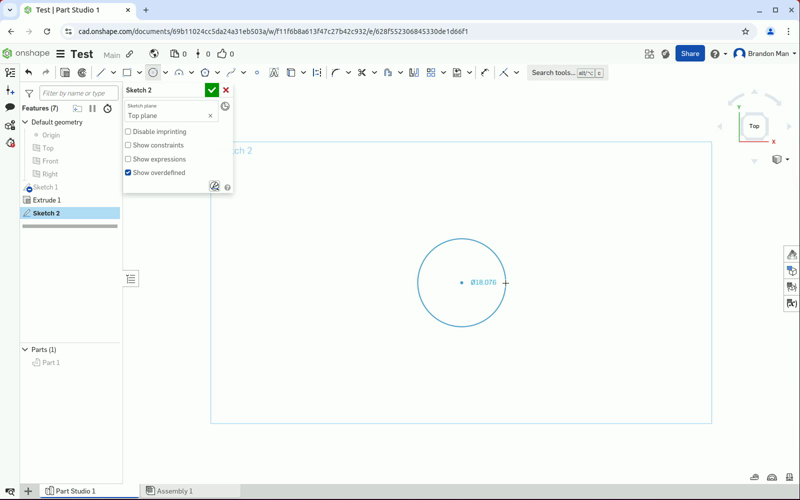
mouse_move(462, 270)
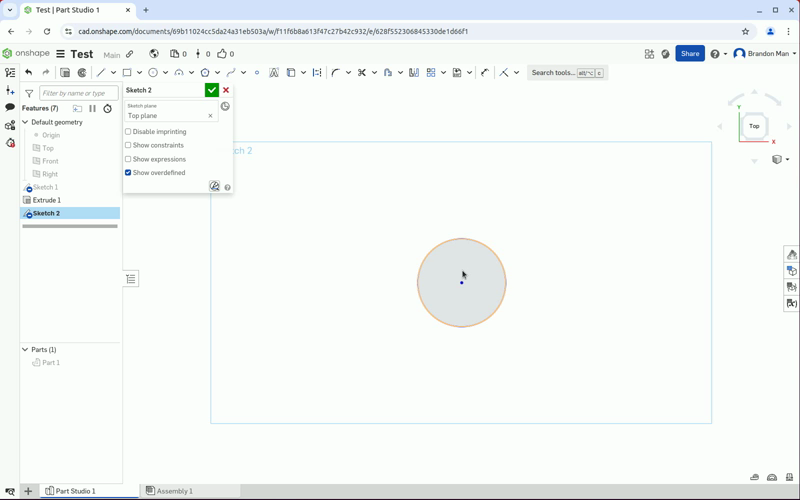
click(462, 270)
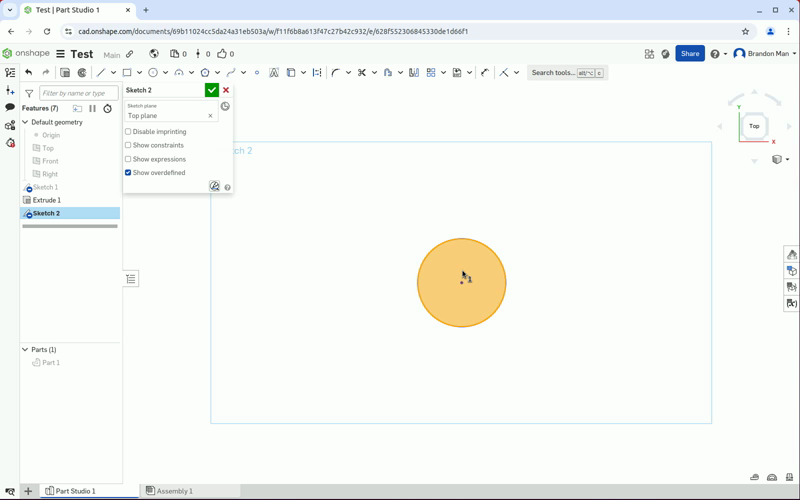
mouse_move(73, 352)
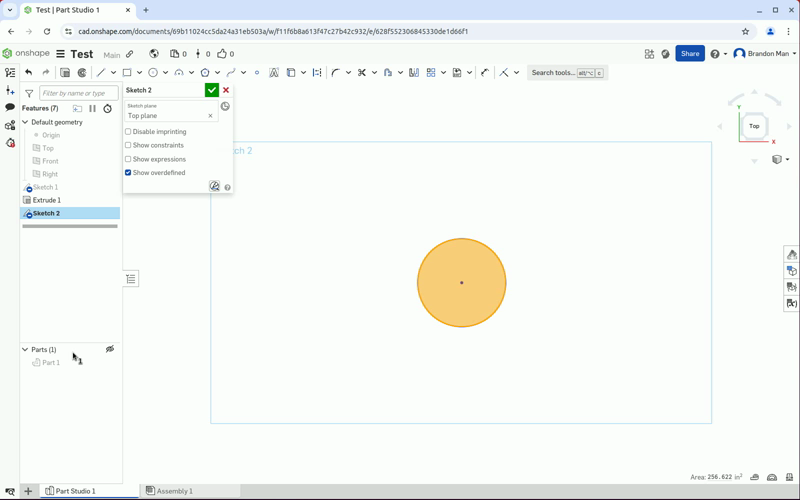
key(shift+y)
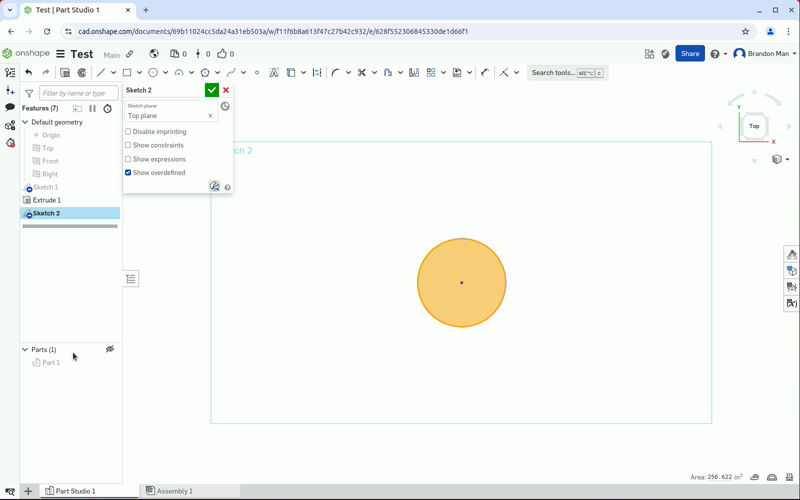
key(shift+e)
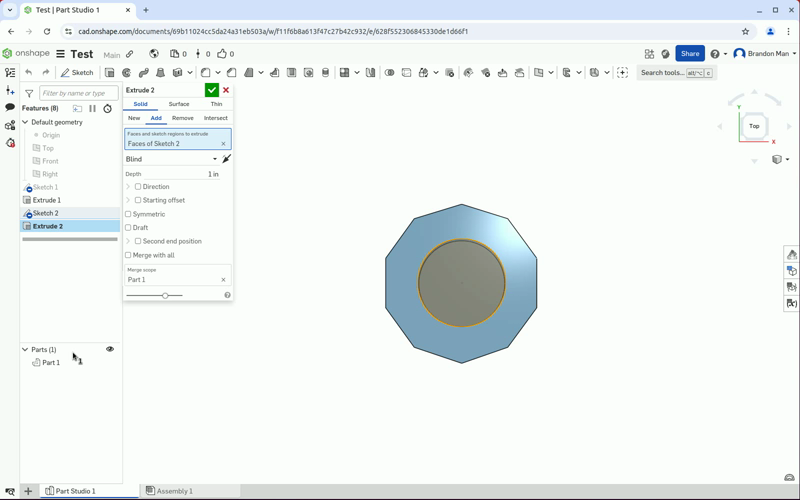
mouse_move(143, 106)
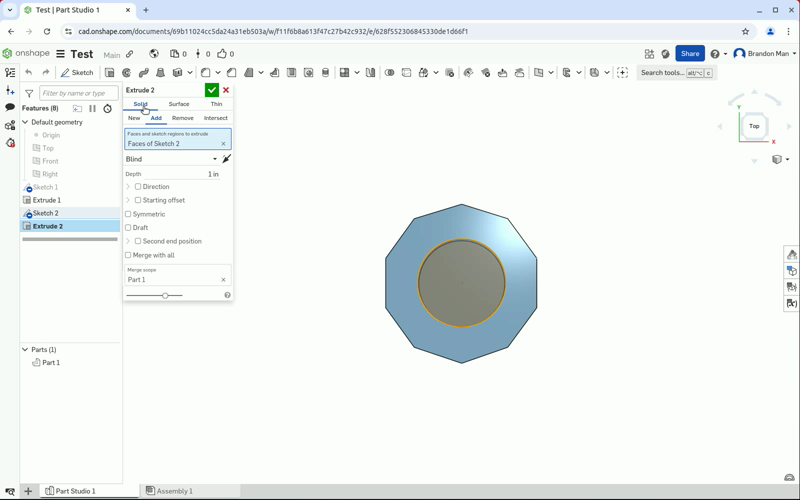
click(143, 106)
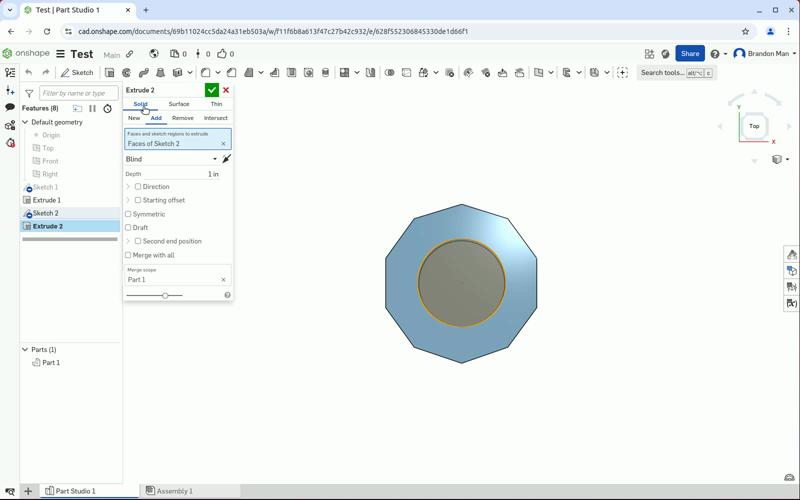
mouse_move(137, 120)
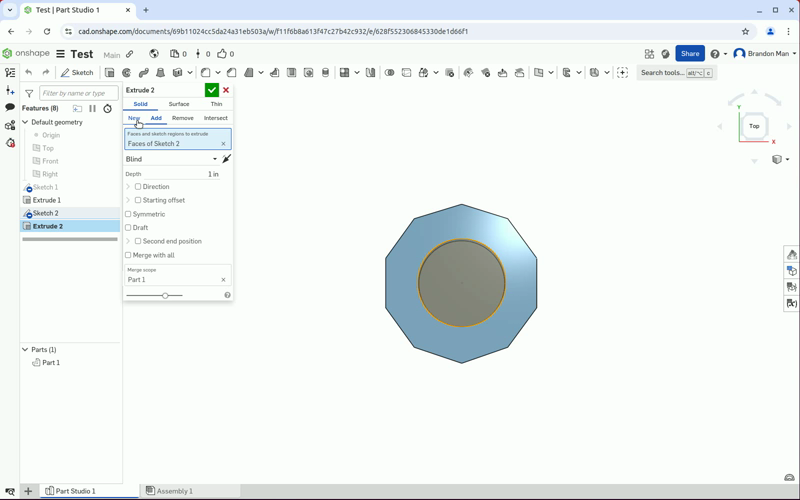
click(137, 120)
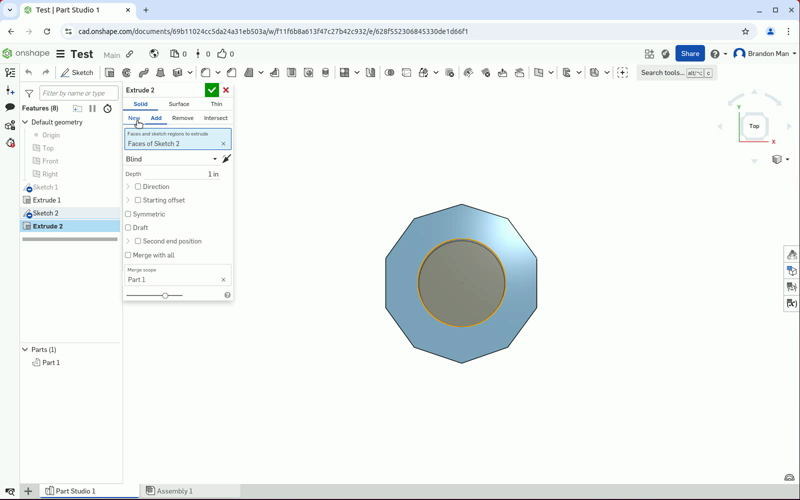
key(tab, 4)
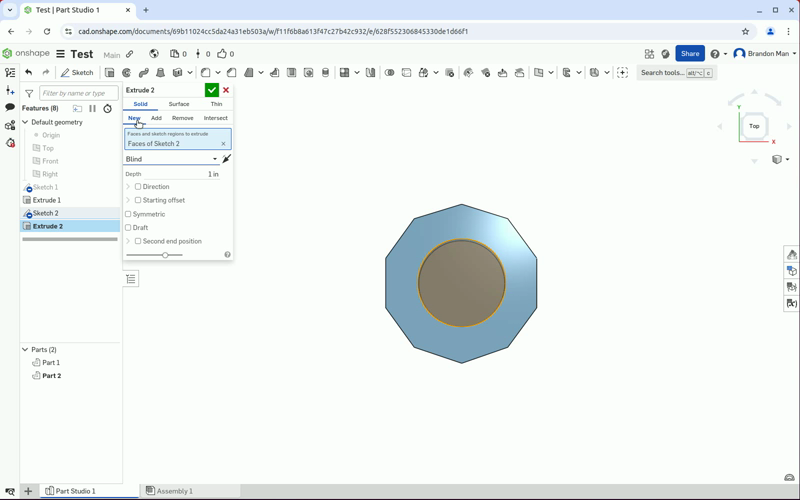
text(19.738)
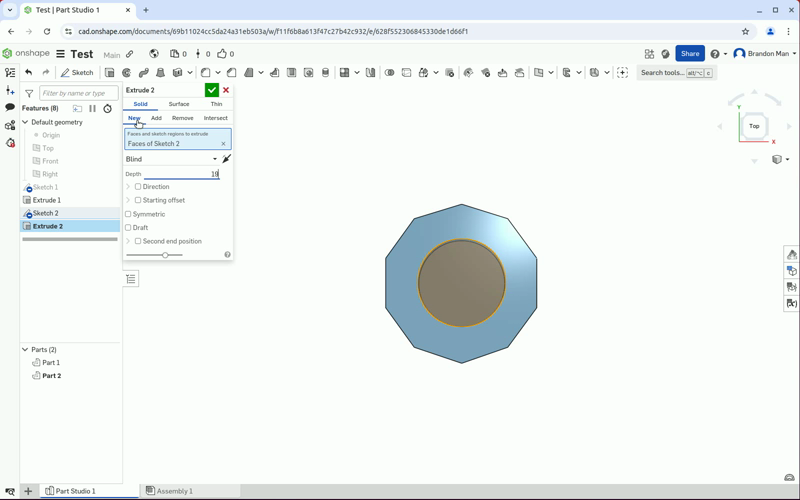
key(enter)
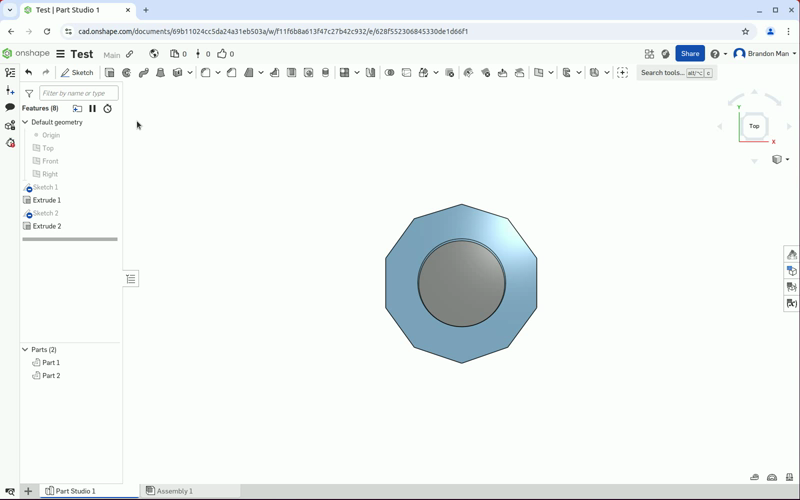
key(shift+h)
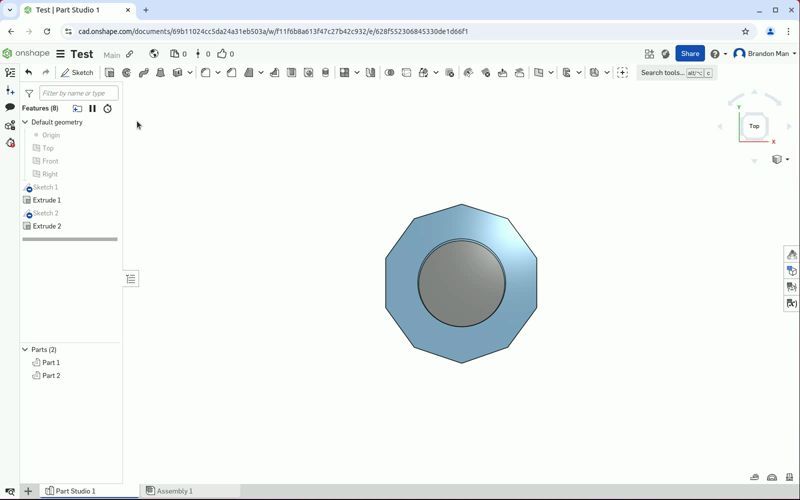
key(shift+h)
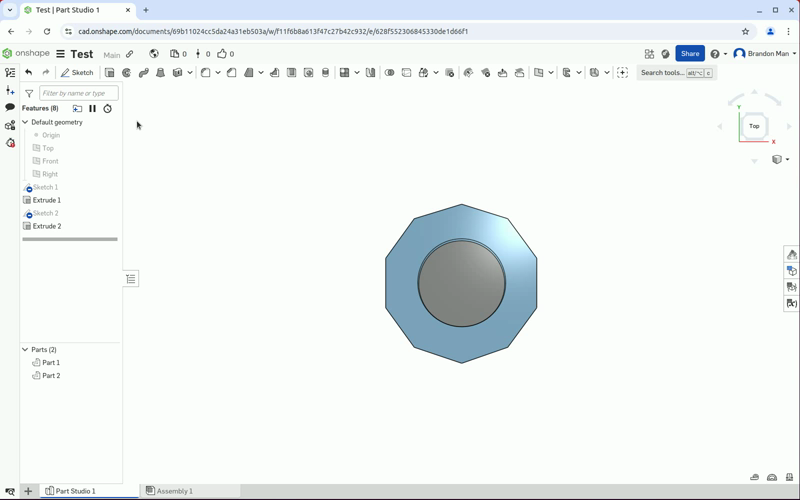
key(shift+7)
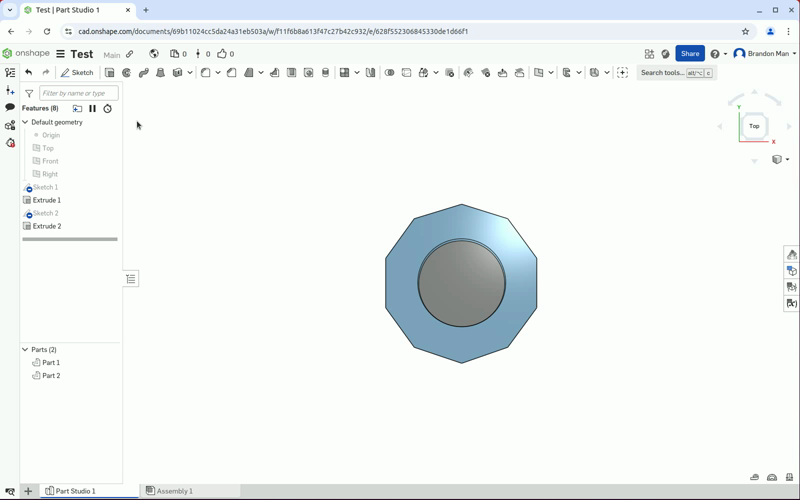
key(up, 3)
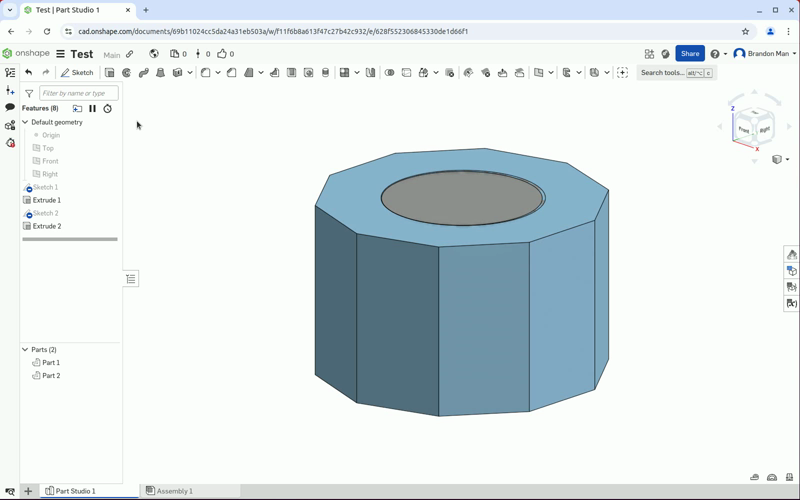
key(left, 3)
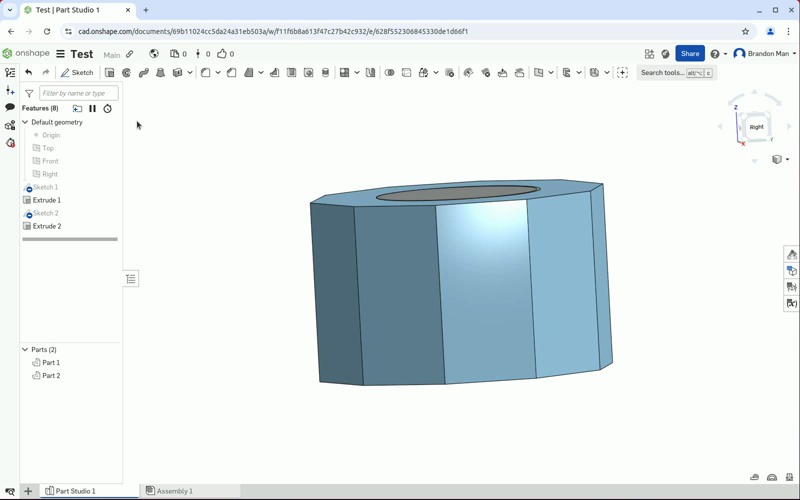
key(right, 3)
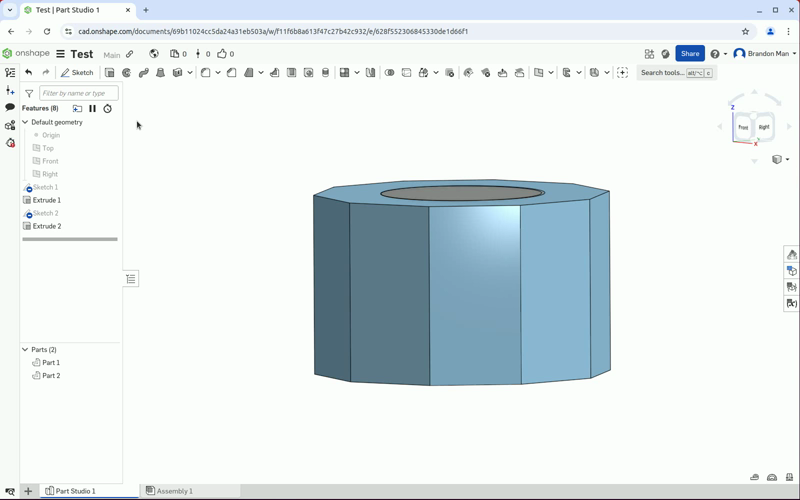
key(down, 3)
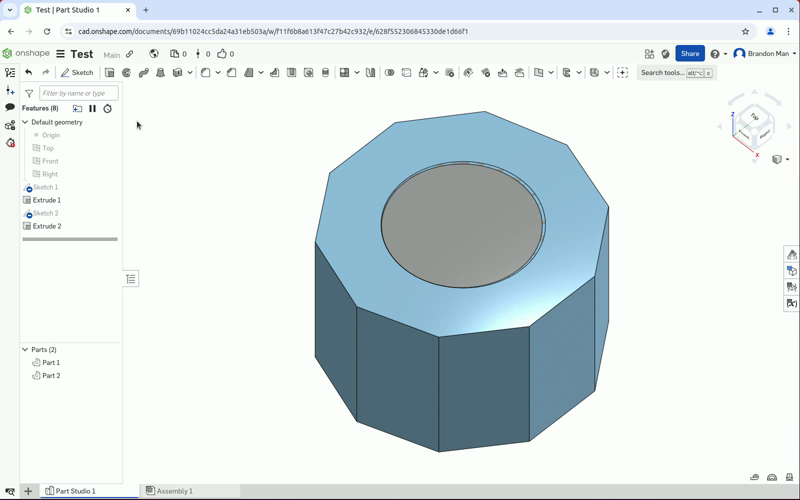
mouse_move(73, 189)
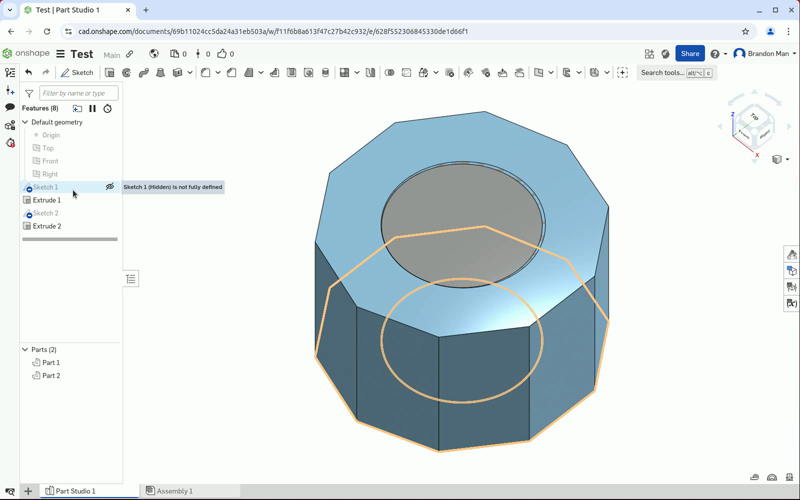
click(73, 189)